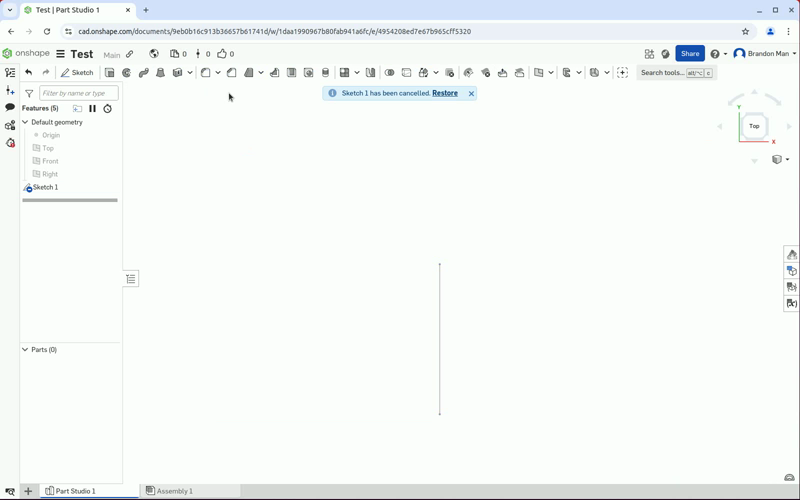
key(shift+h)
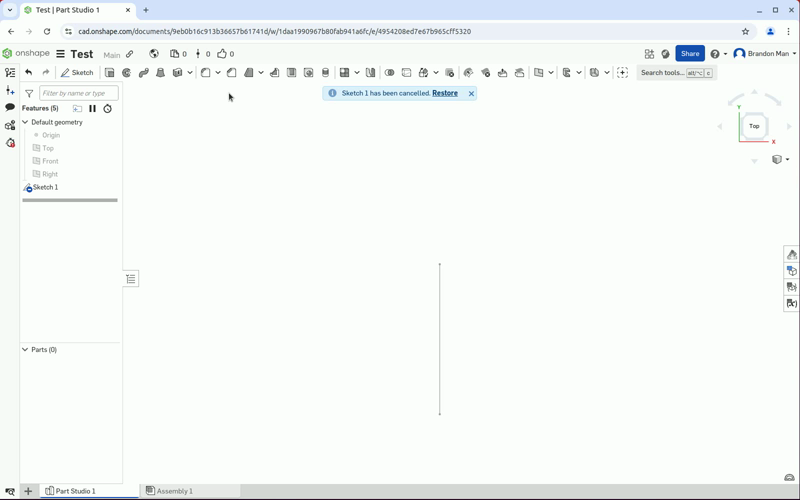
key(shift+s)
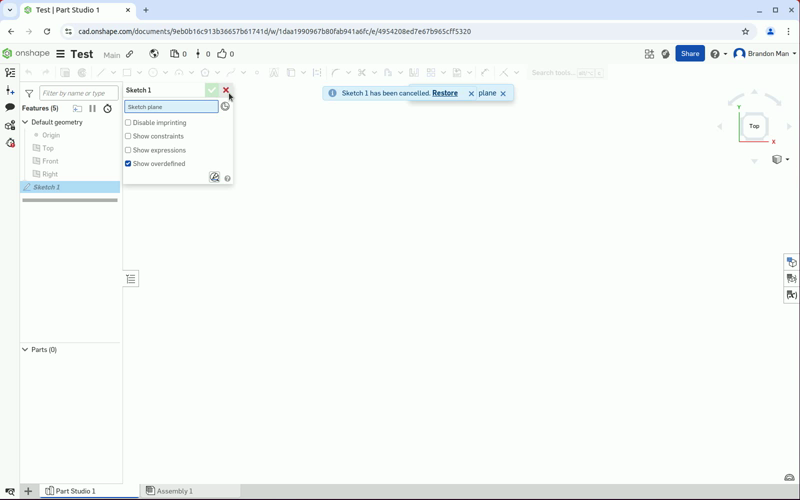
mouse_move(73, 150)
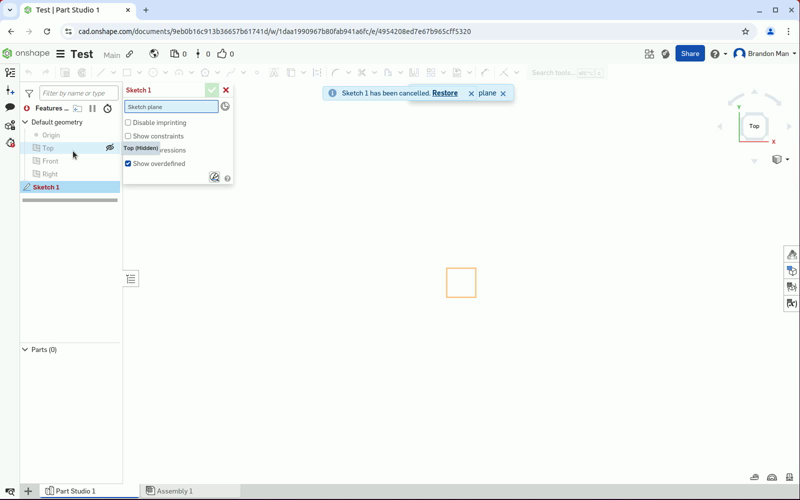
click(73, 150)
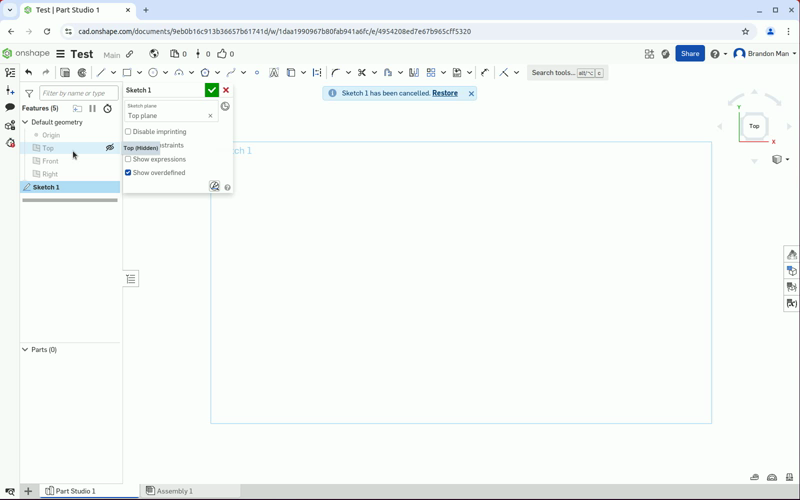
mouse_move(73, 352)
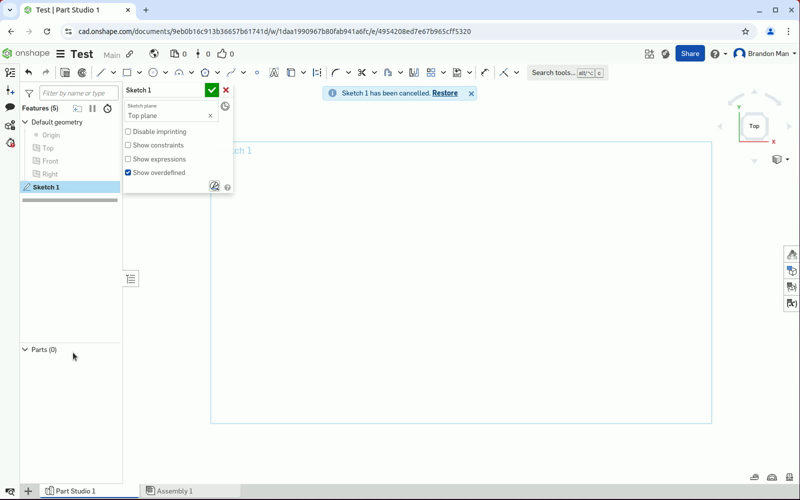
key(y)
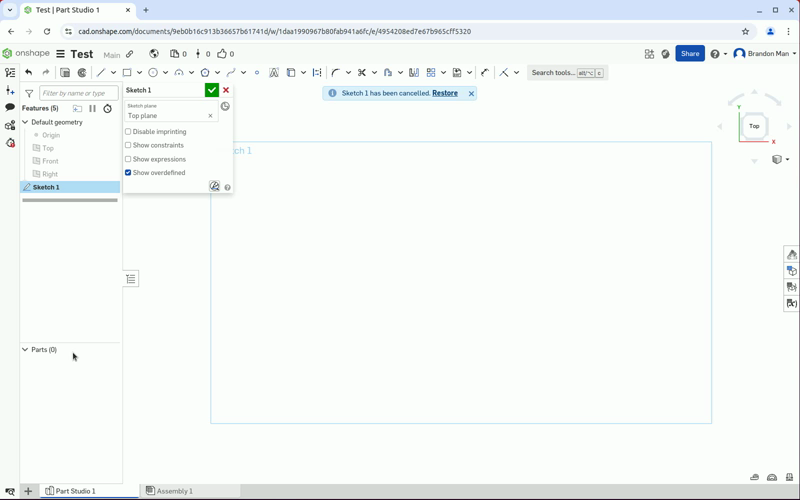
key(l)
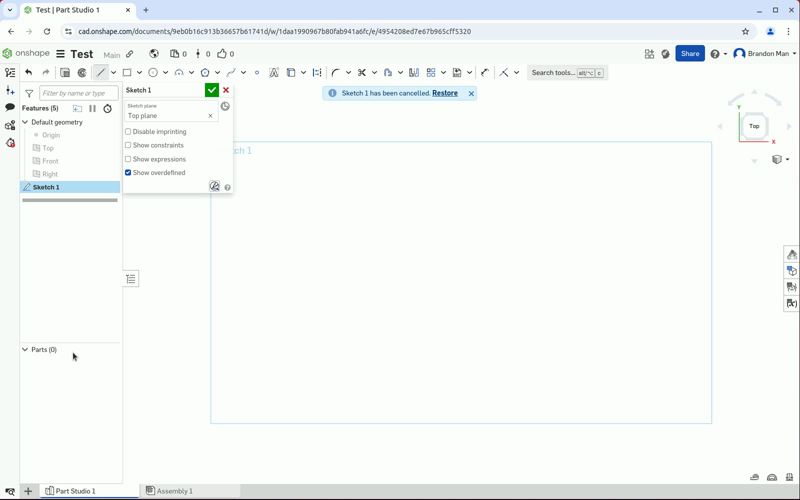
key_down(shift)
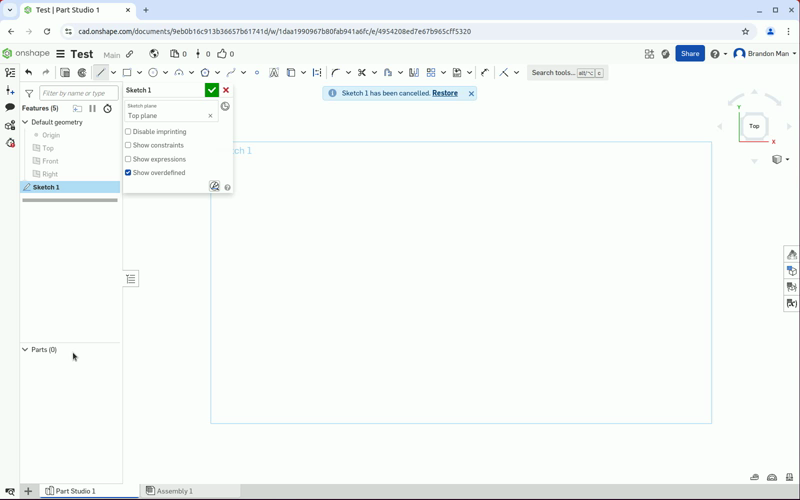
mouse_move(361, 291)
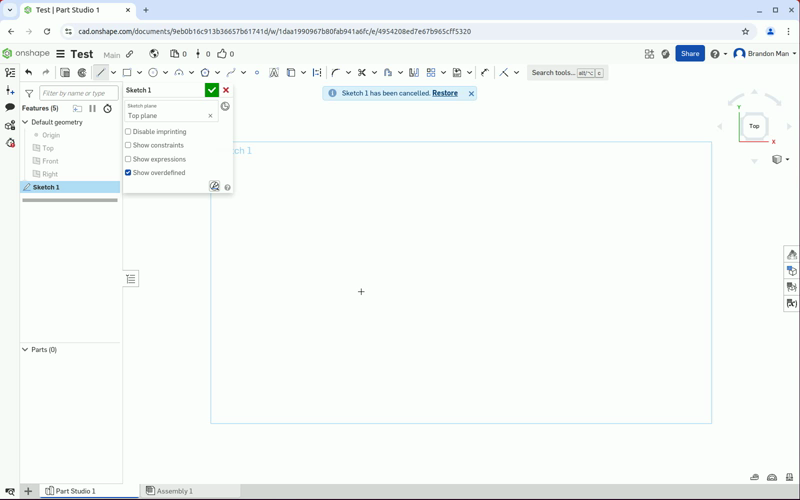
click(361, 291)
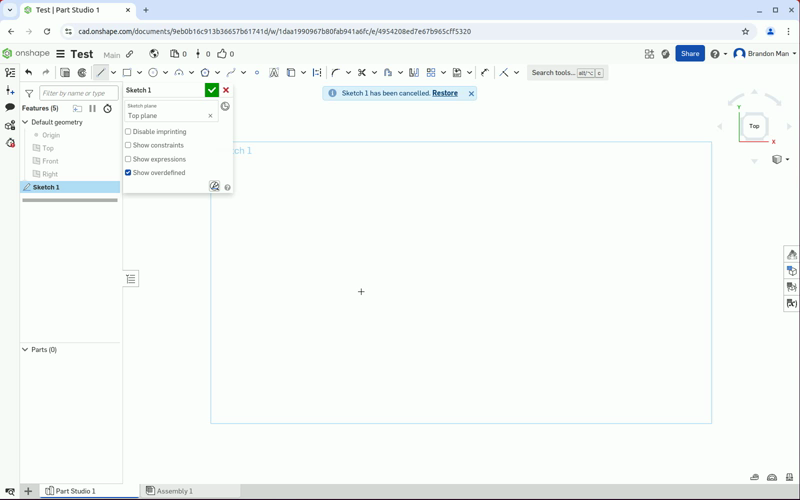
key_up(shift)
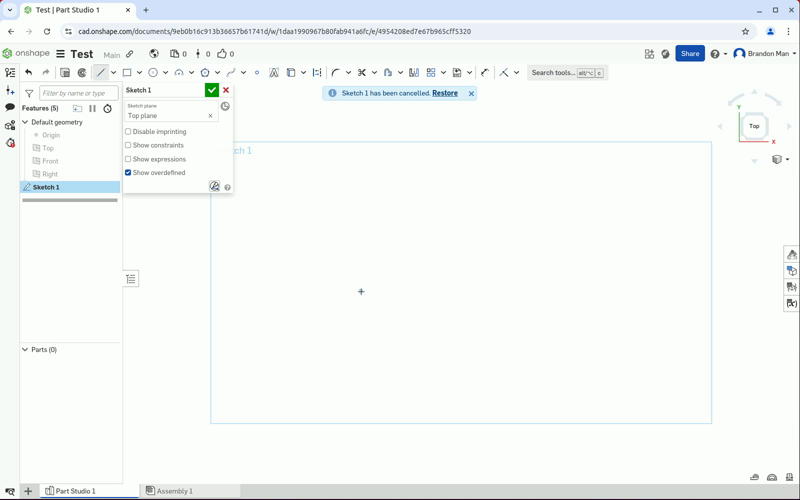
key_down(shift)
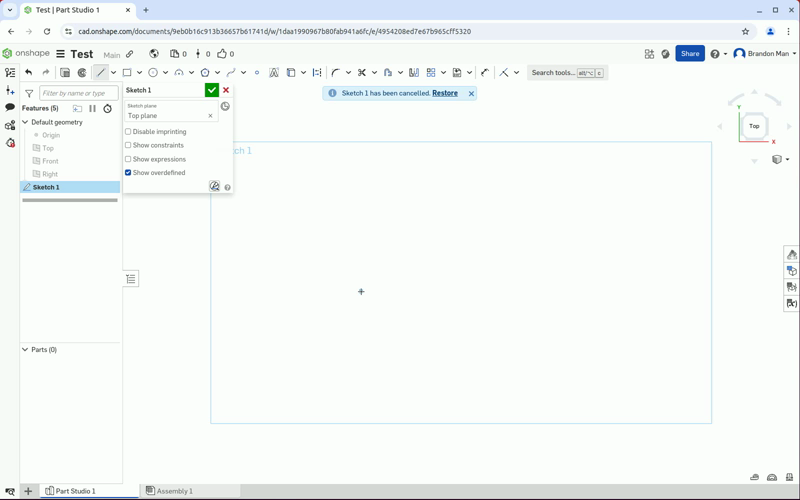
mouse_move(413, 343)
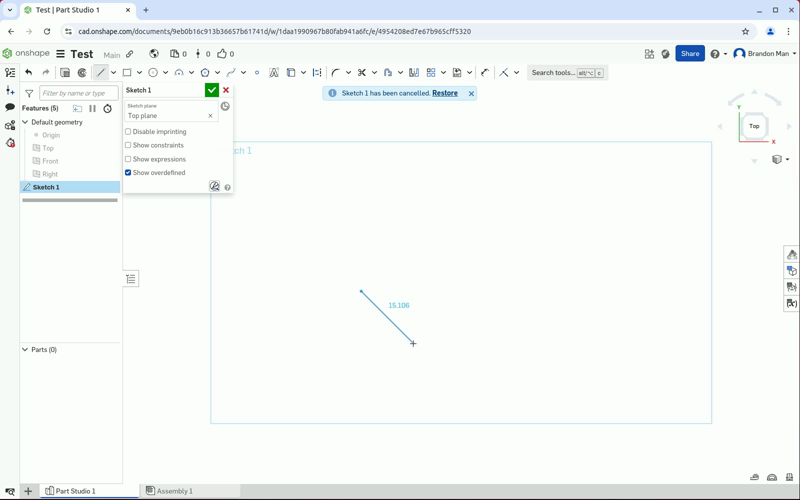
click(413, 343)
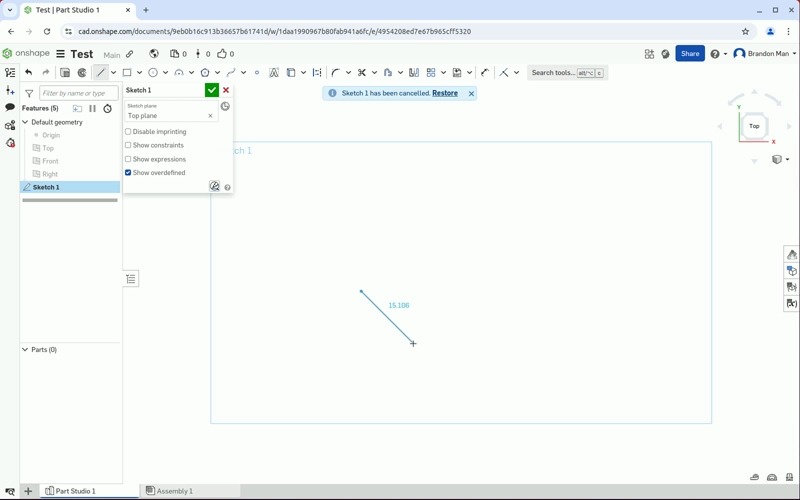
key_up(shift)
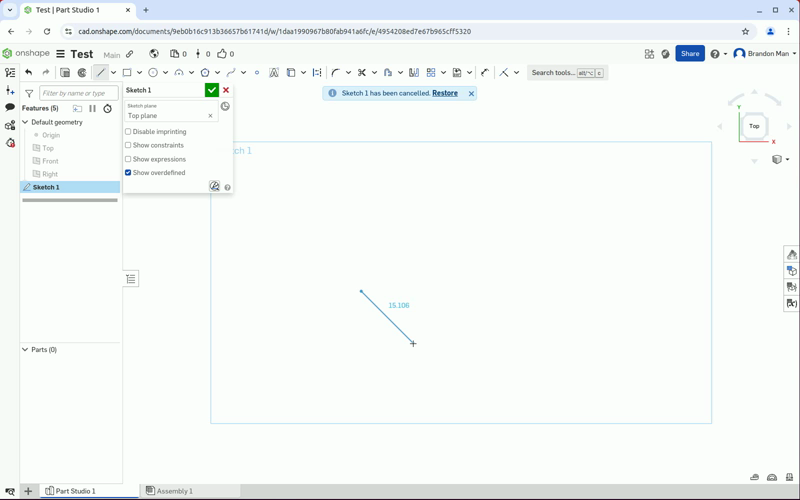
key_down(shift)
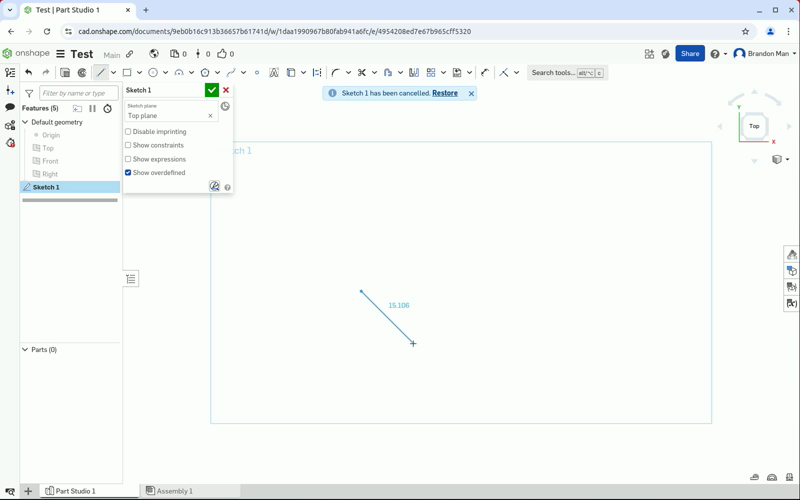
mouse_move(413, 221)
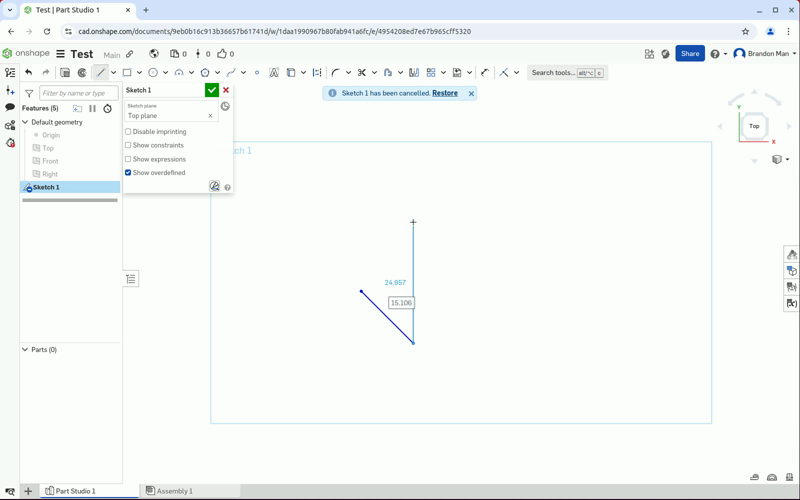
click(413, 221)
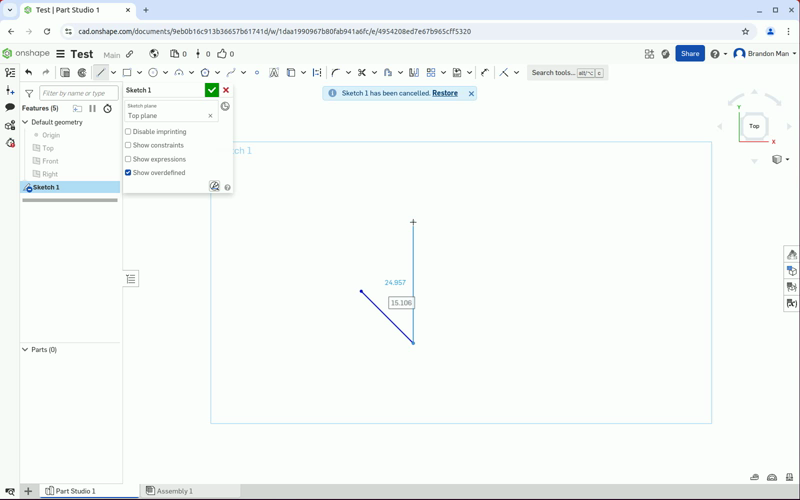
key_up(shift)
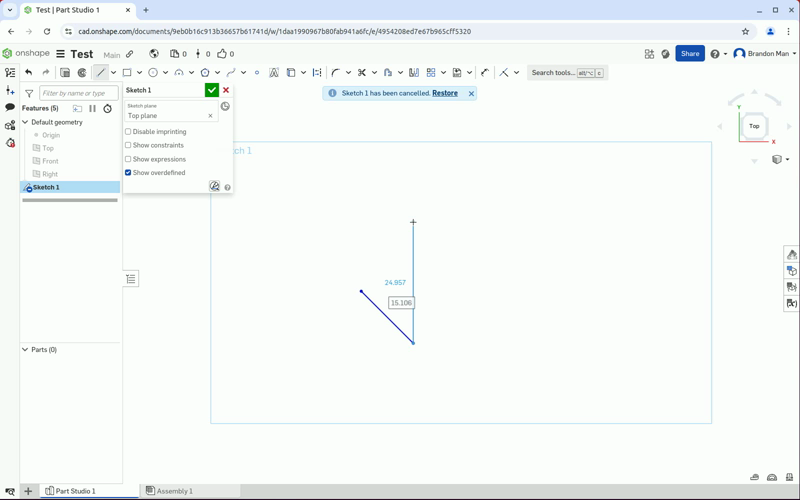
key_down(shift)
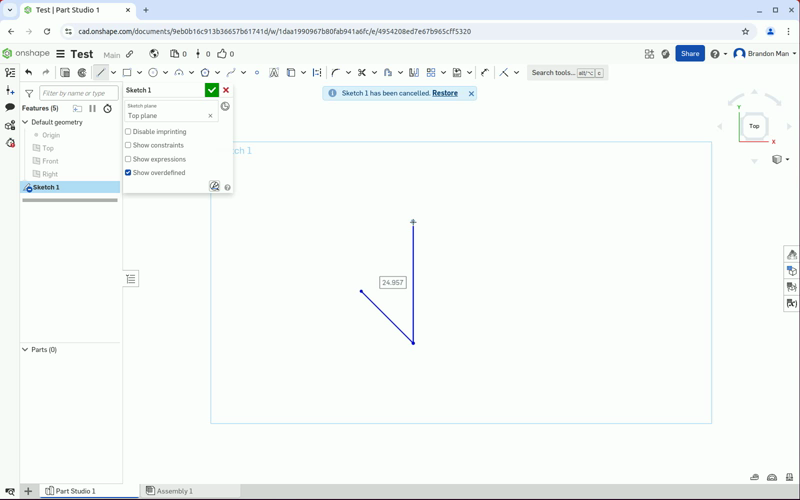
mouse_move(361, 273)
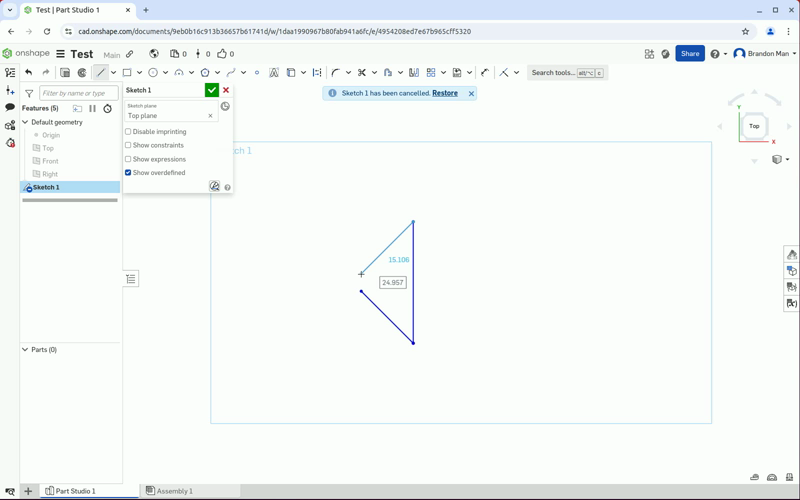
click(361, 273)
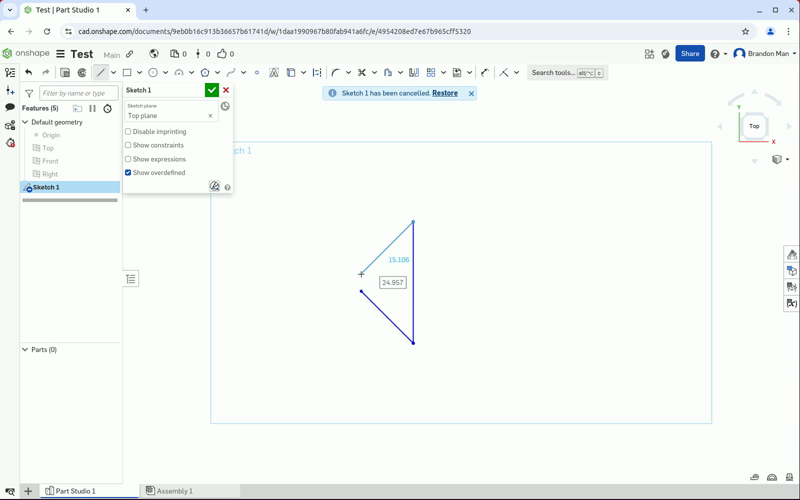
key_up(shift)
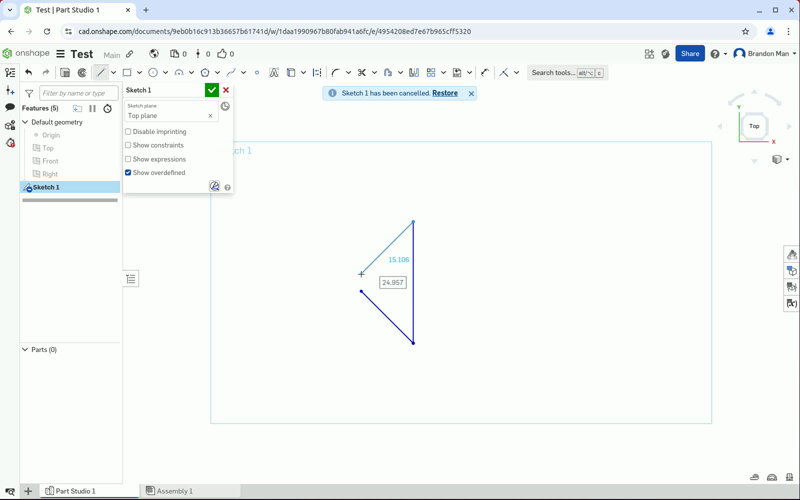
key(esc)
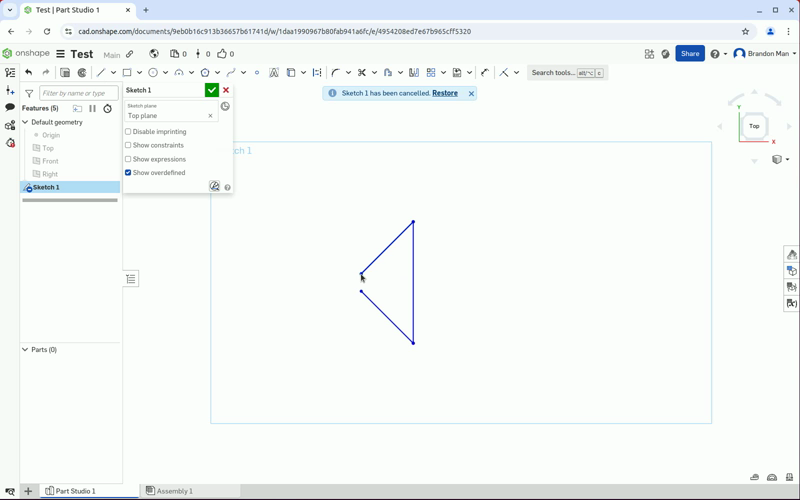
key(a)
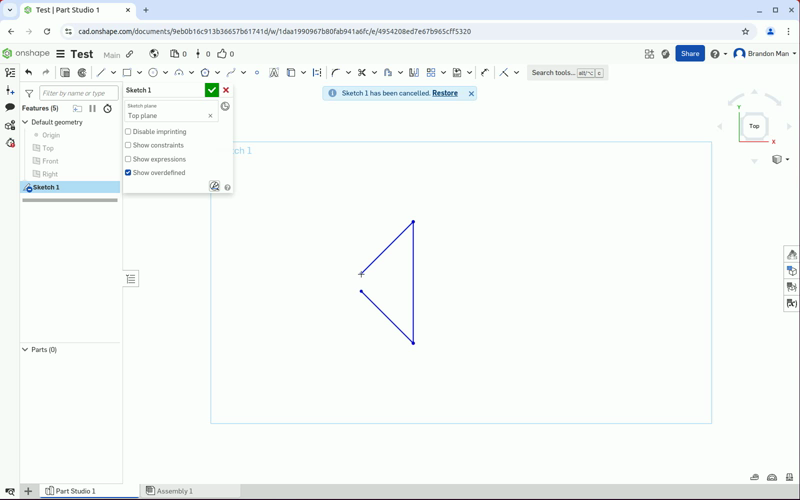
mouse_move(361, 273)
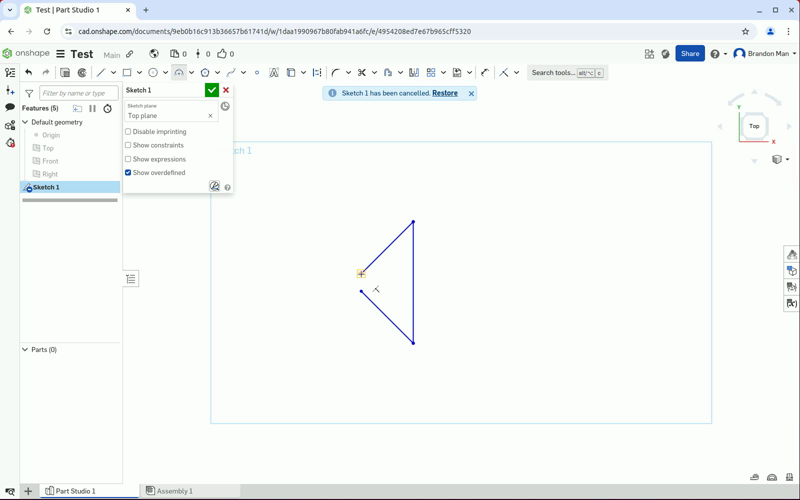
click(361, 273)
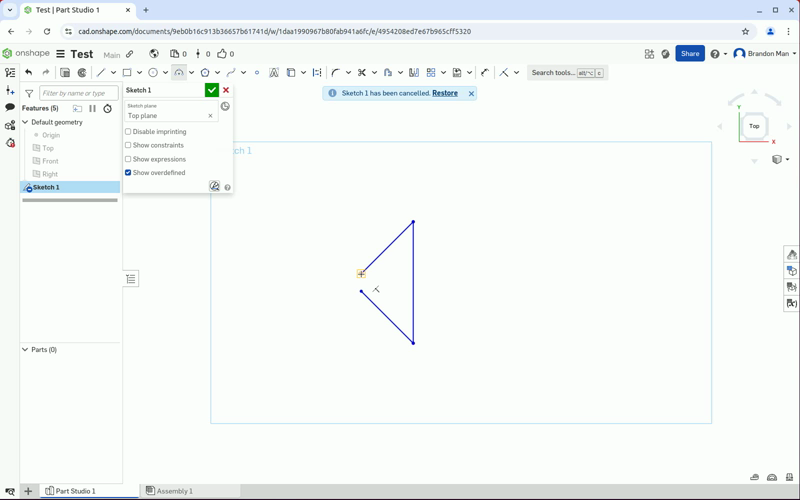
mouse_move(361, 291)
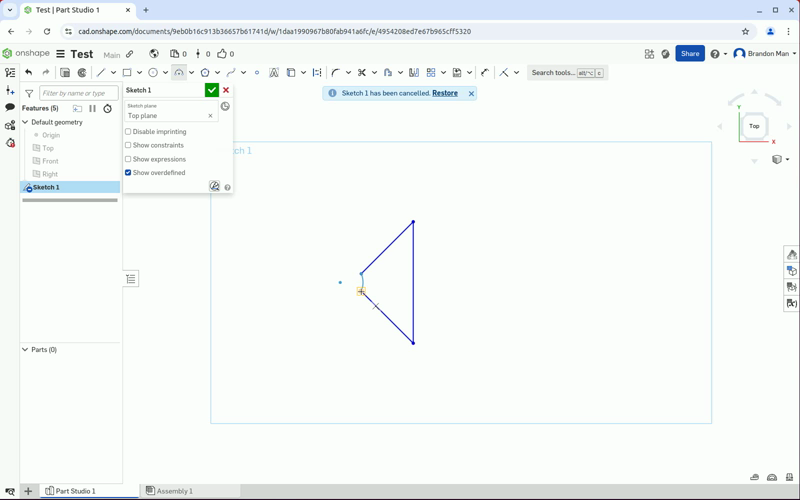
click(361, 291)
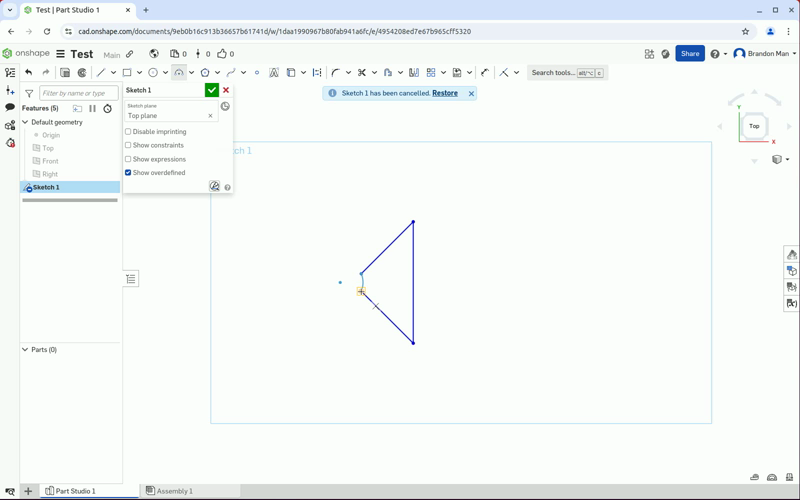
key_down(shift)
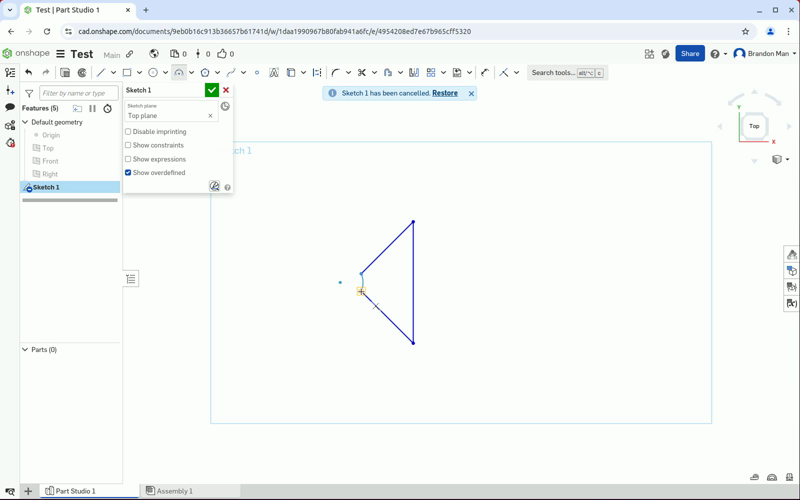
mouse_move(357, 282)
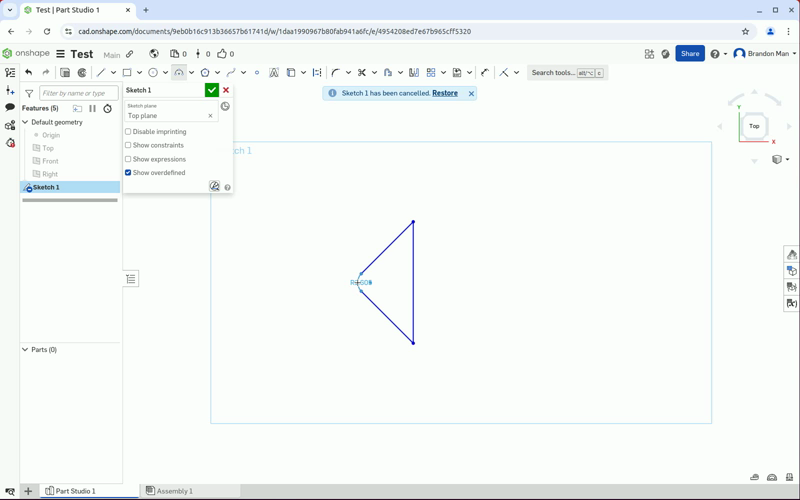
click(357, 282)
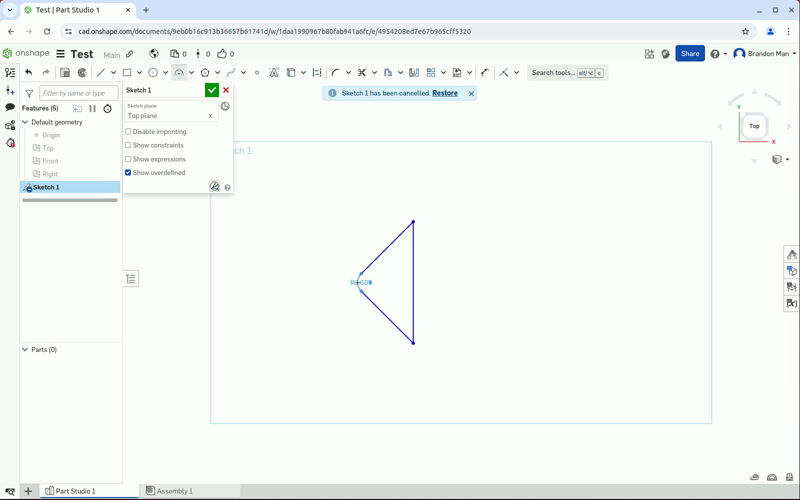
key_up(shift)
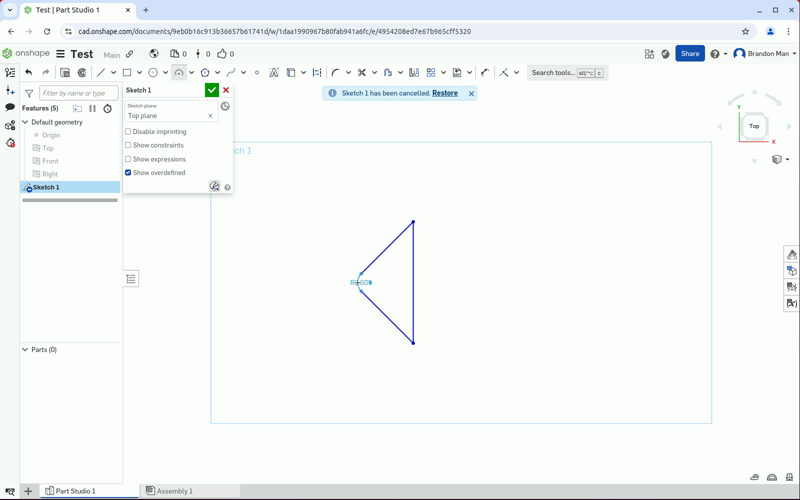
key(esc)
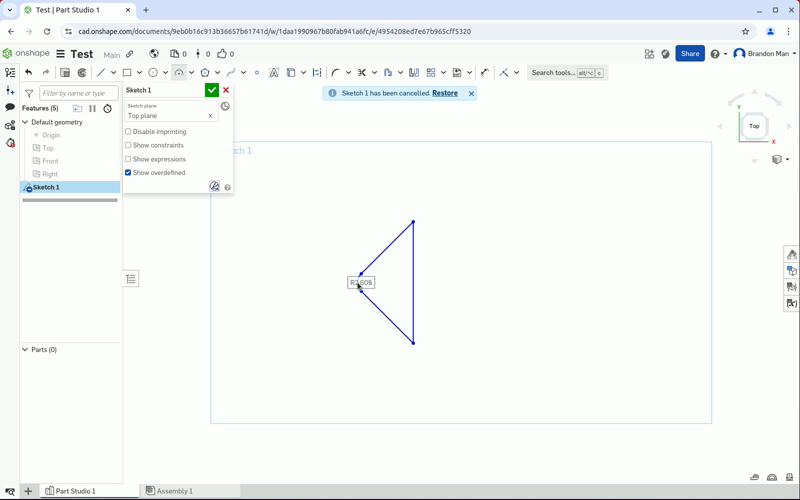
key(c)
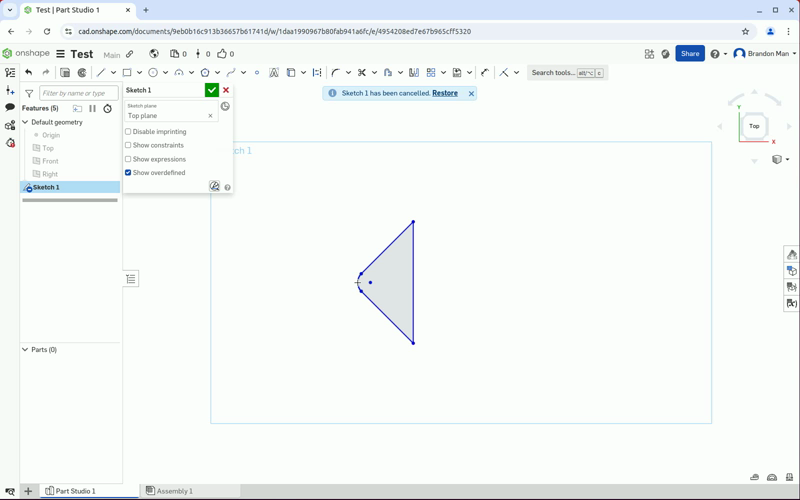
key_down(shift)
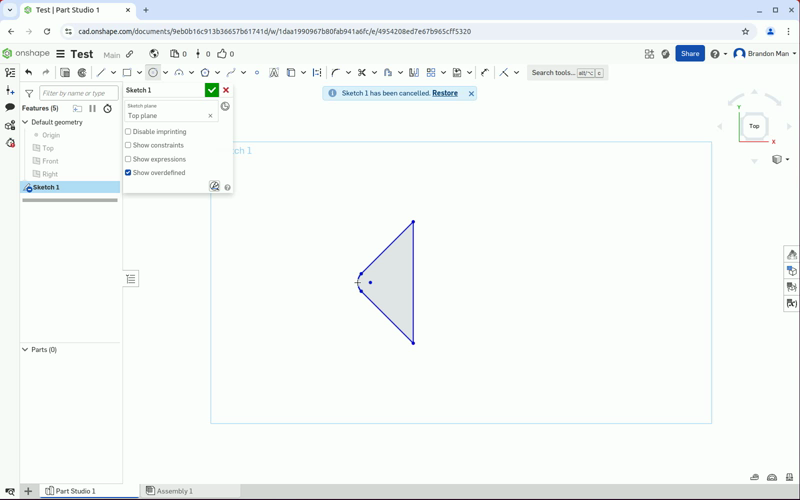
mouse_move(368, 282)
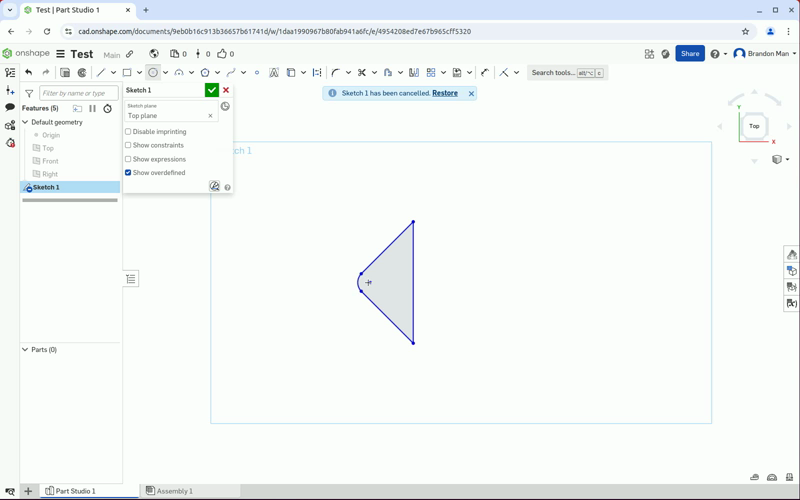
scroll(6)
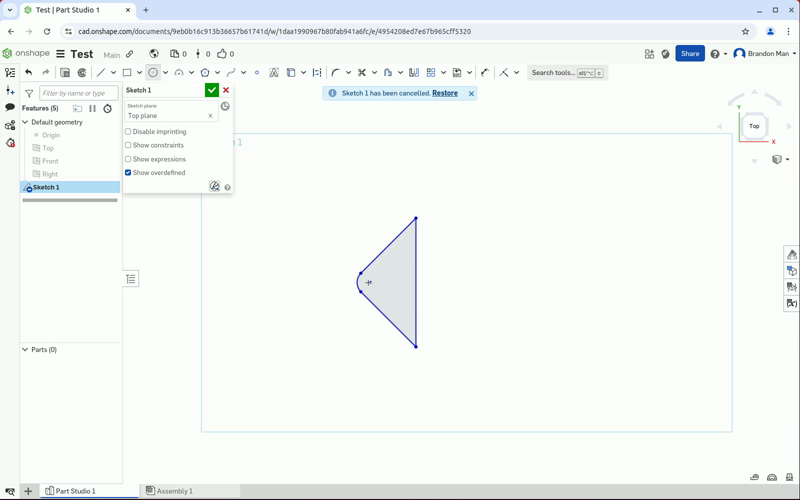
scroll(6)
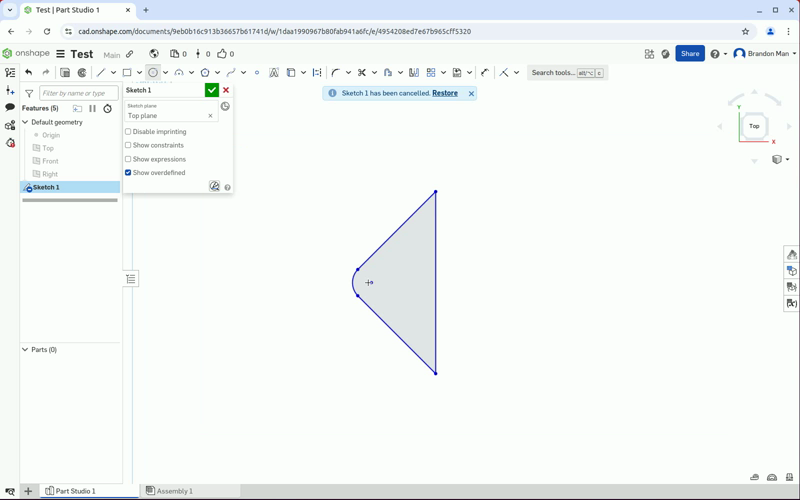
scroll(6)
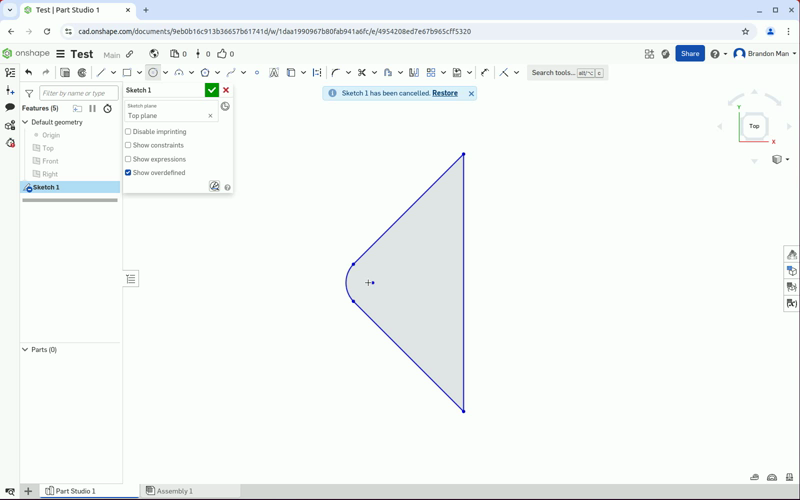
scroll(6)
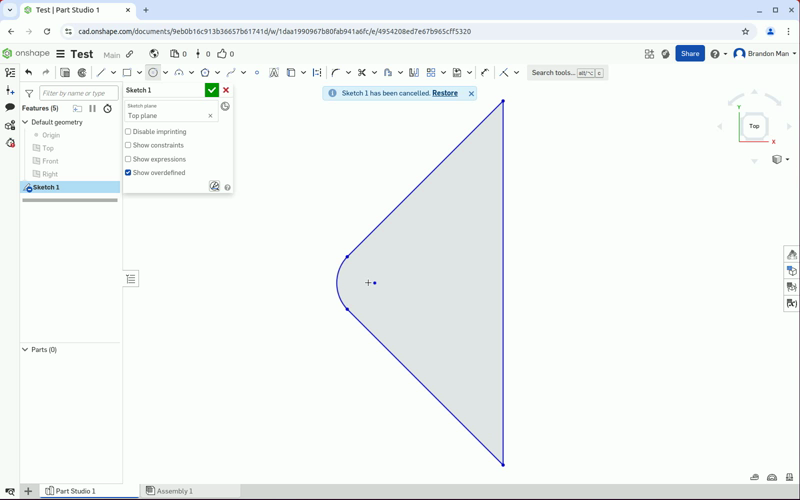
scroll(6)
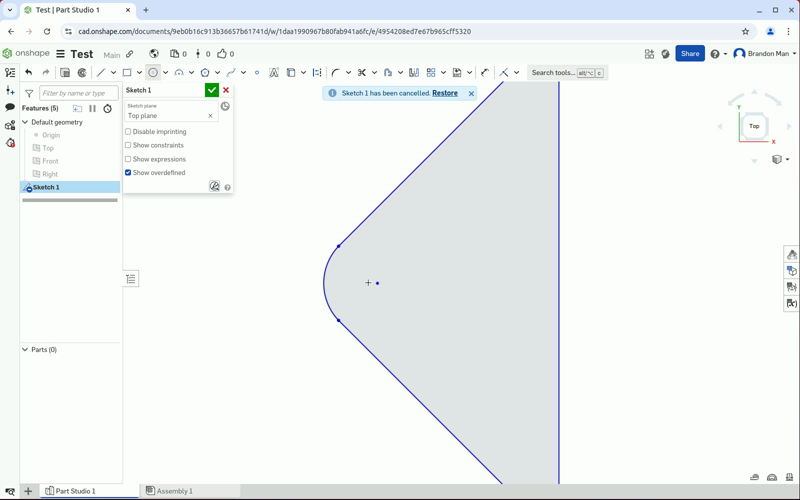
scroll(6)
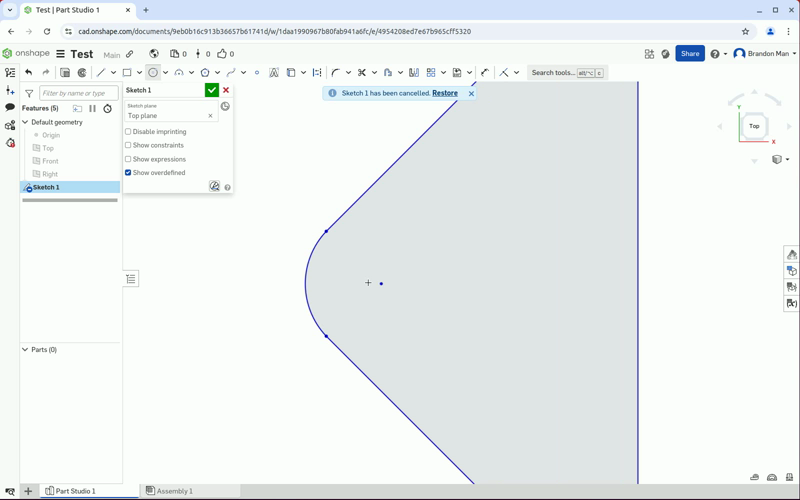
scroll(6)
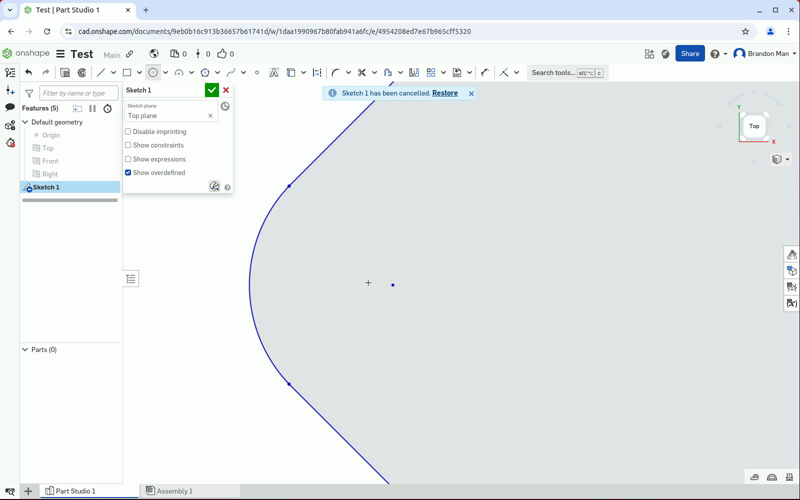
click(368, 282)
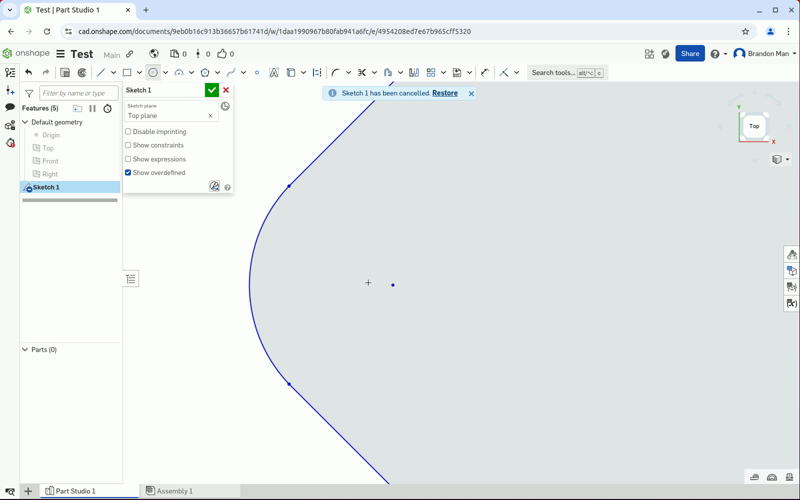
scroll(-6)
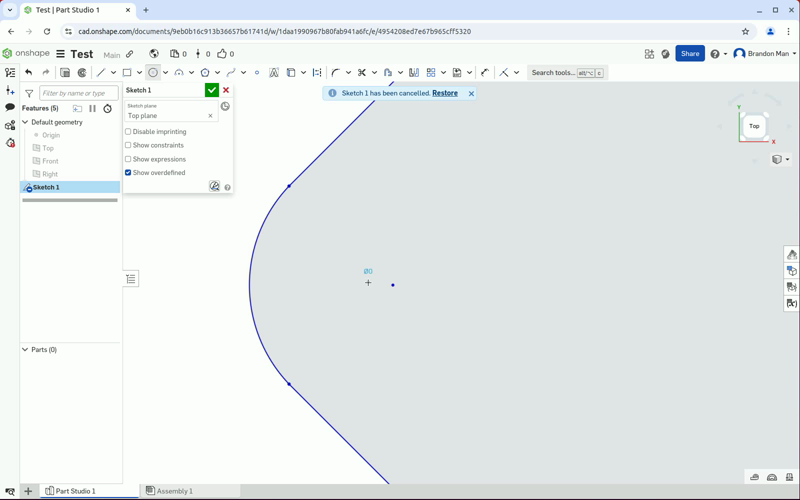
scroll(-6)
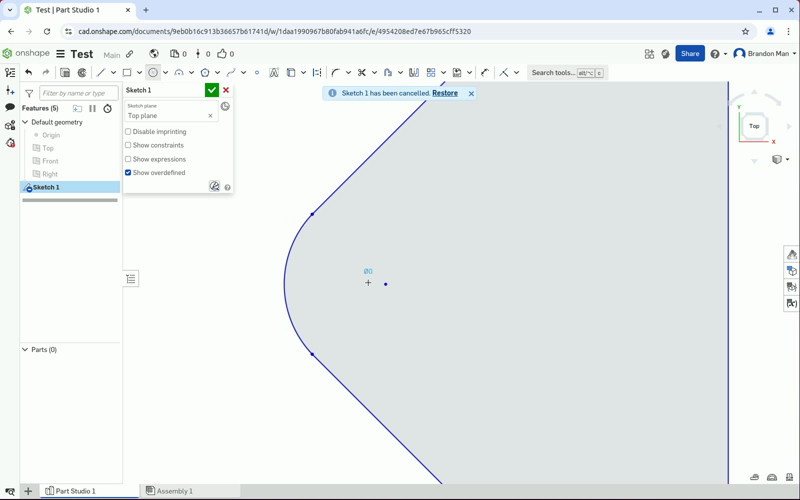
scroll(-6)
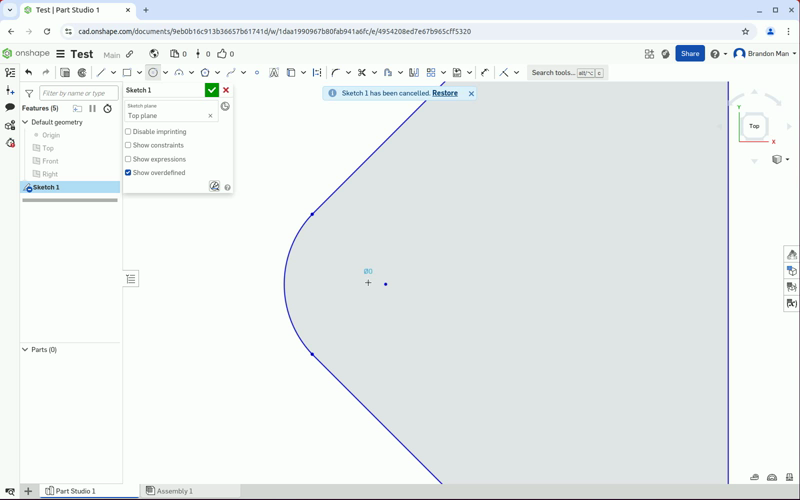
scroll(-6)
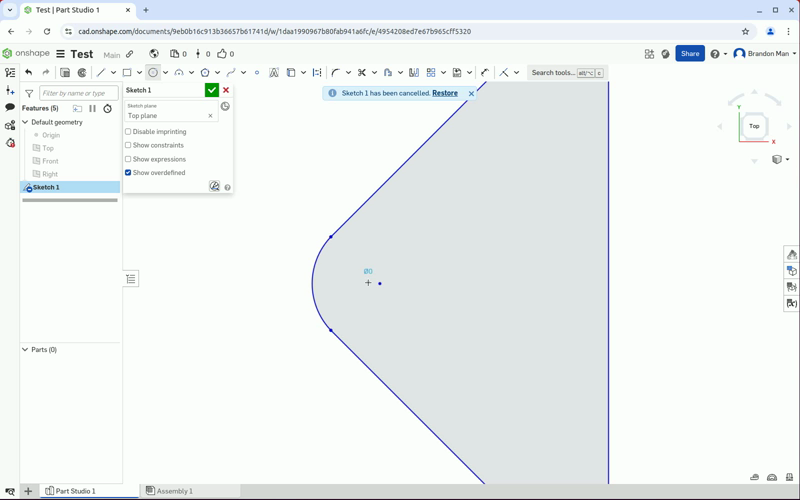
scroll(-6)
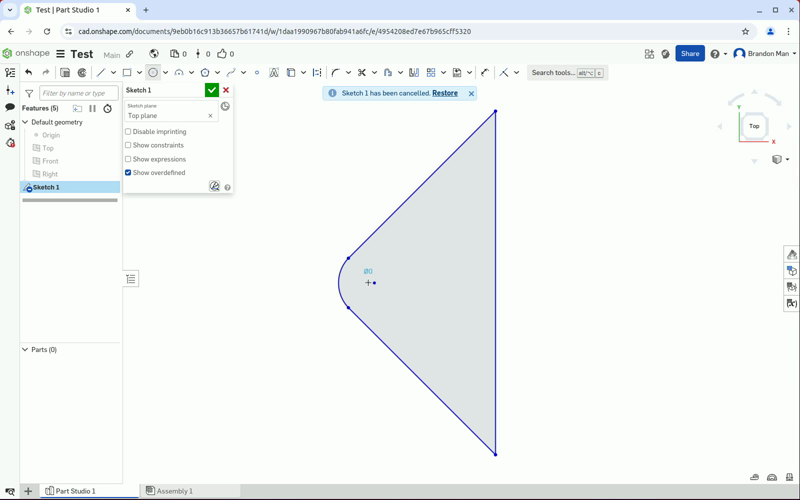
scroll(-6)
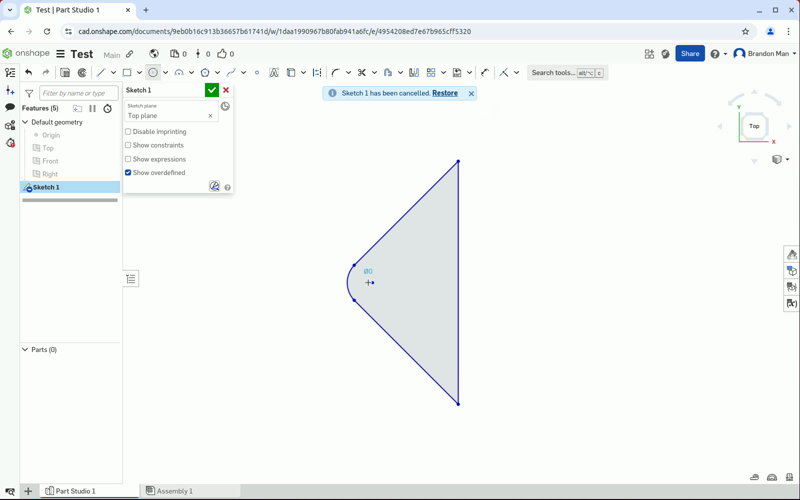
scroll(-6)
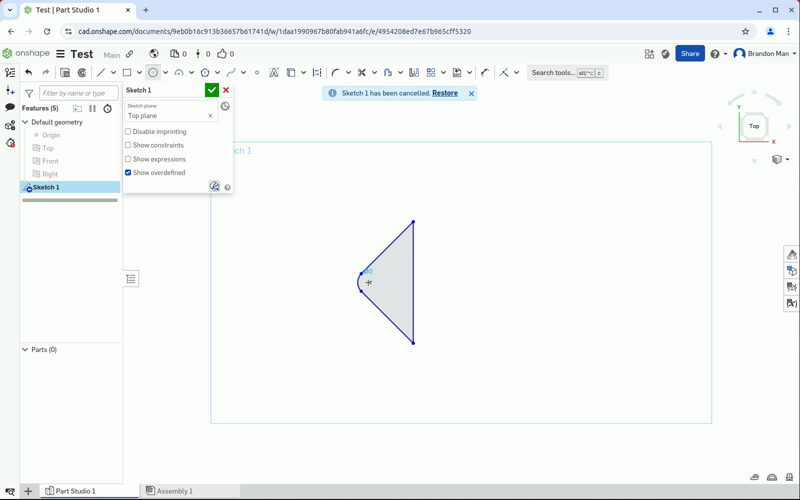
key_up(shift)
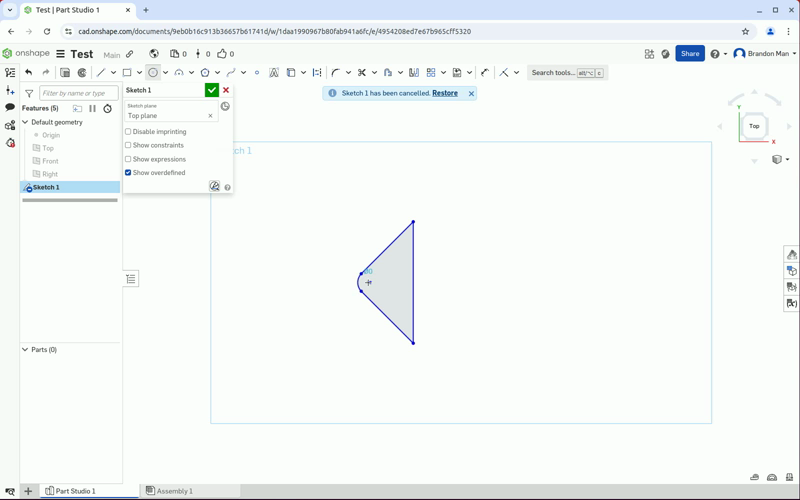
mouse_move(373, 282)
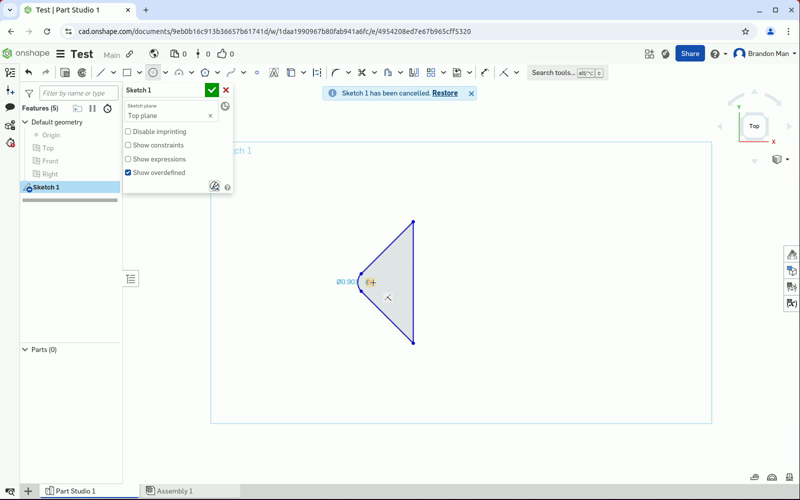
scroll(6)
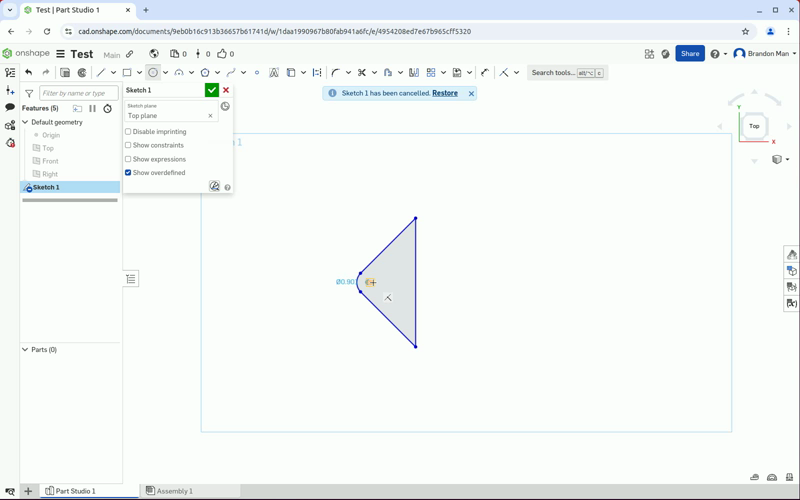
scroll(6)
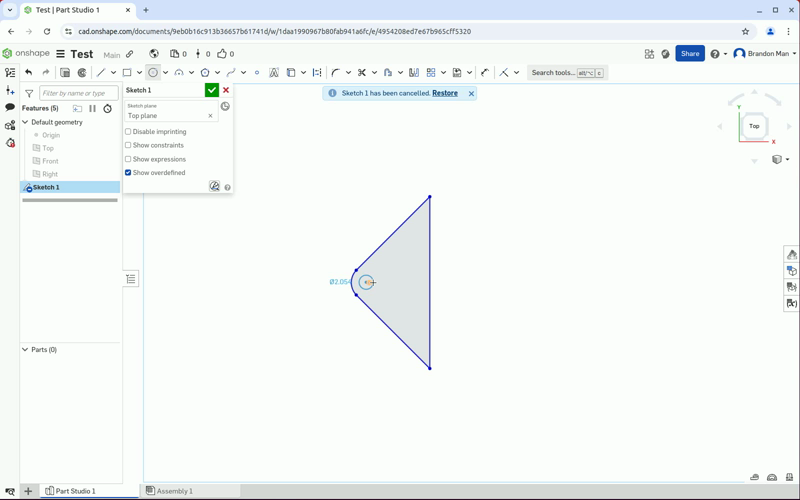
scroll(6)
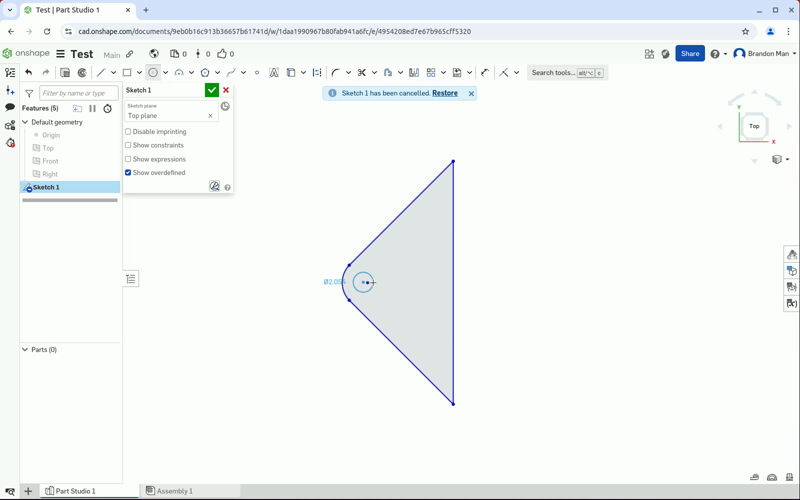
scroll(6)
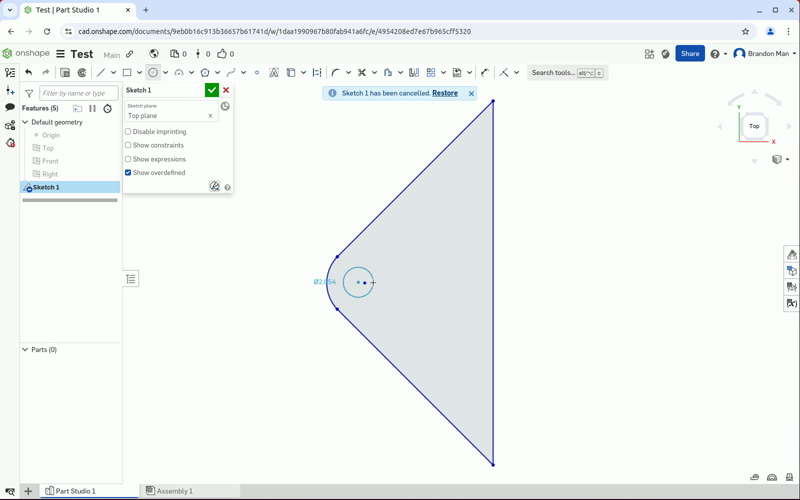
scroll(6)
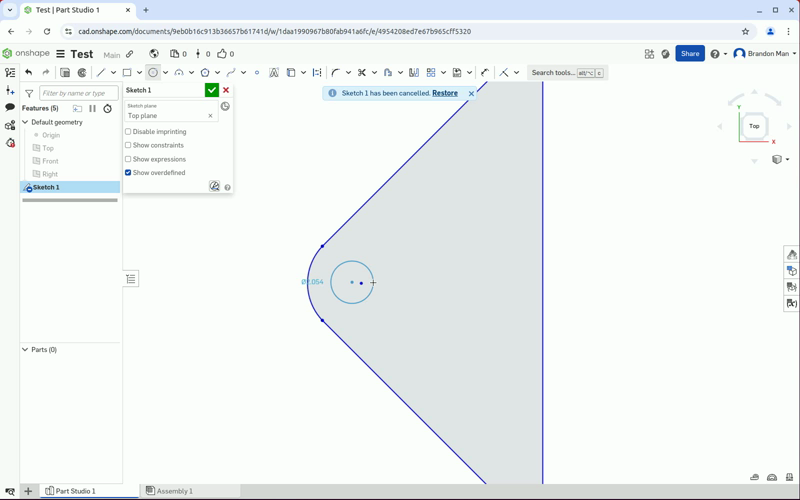
scroll(6)
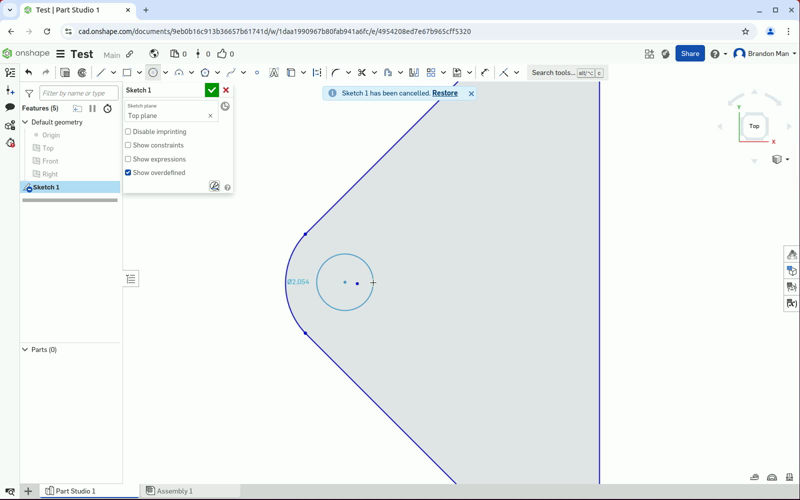
scroll(6)
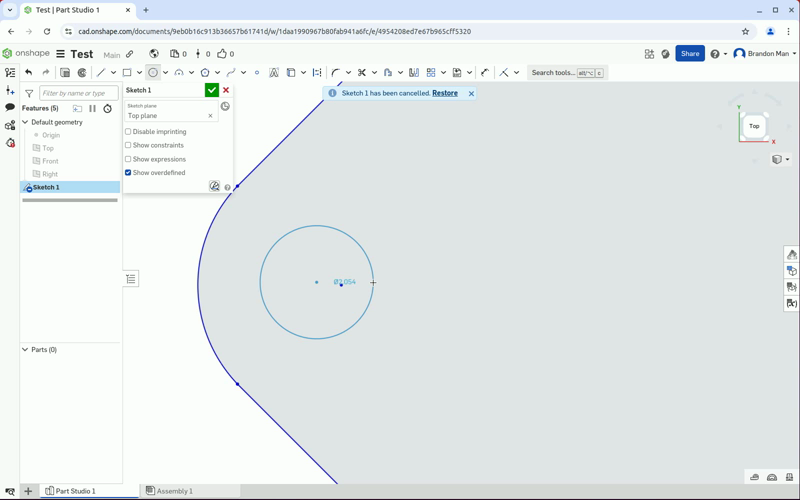
click(373, 282)
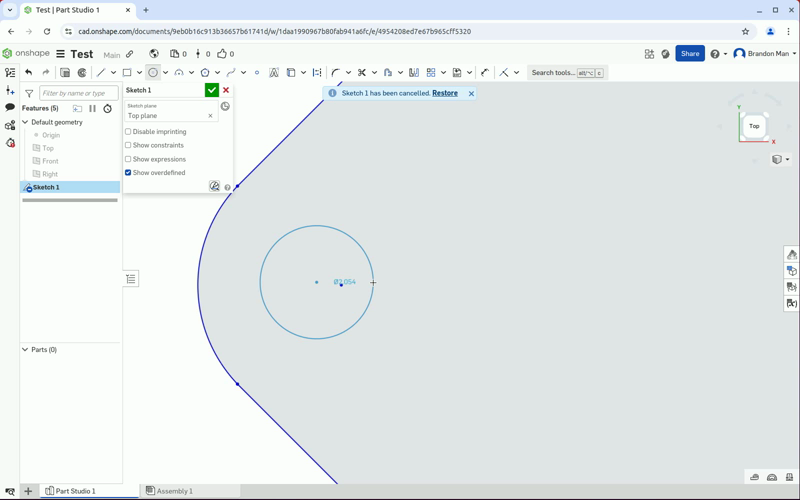
scroll(-6)
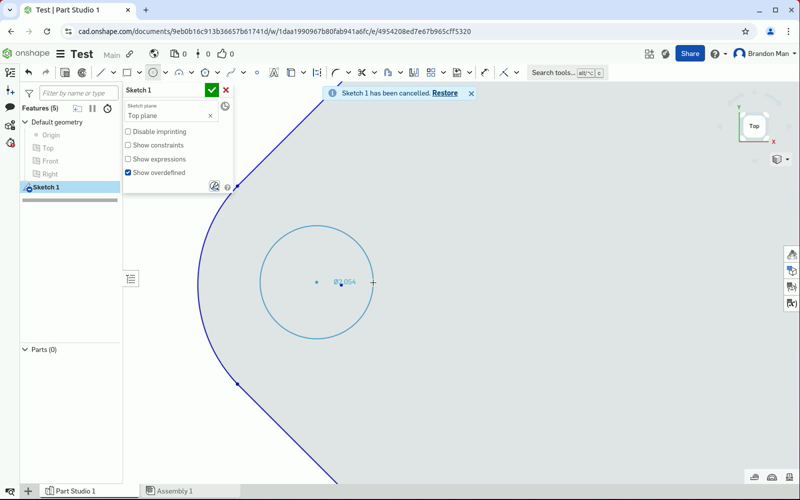
scroll(-6)
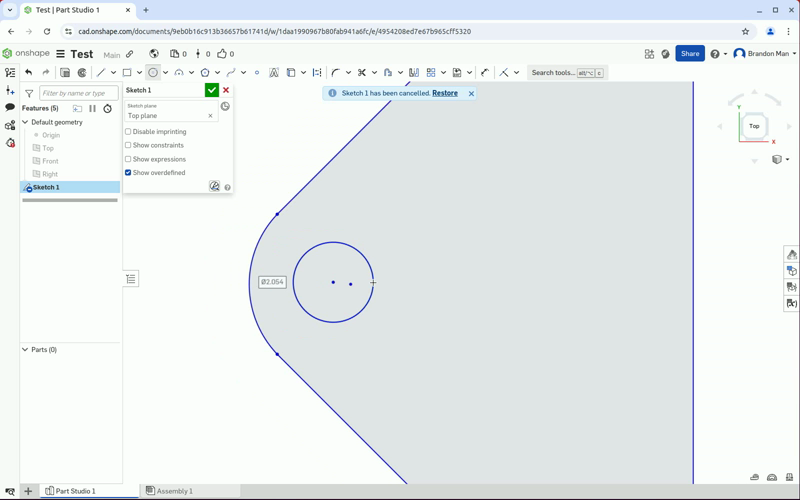
scroll(-6)
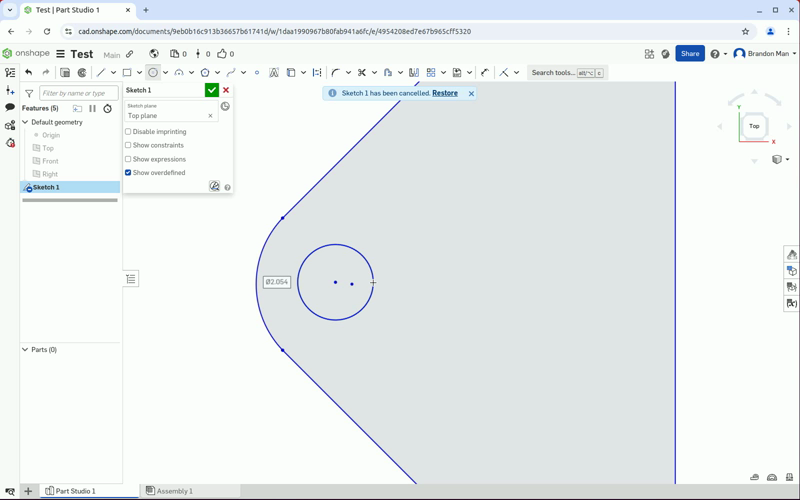
scroll(-6)
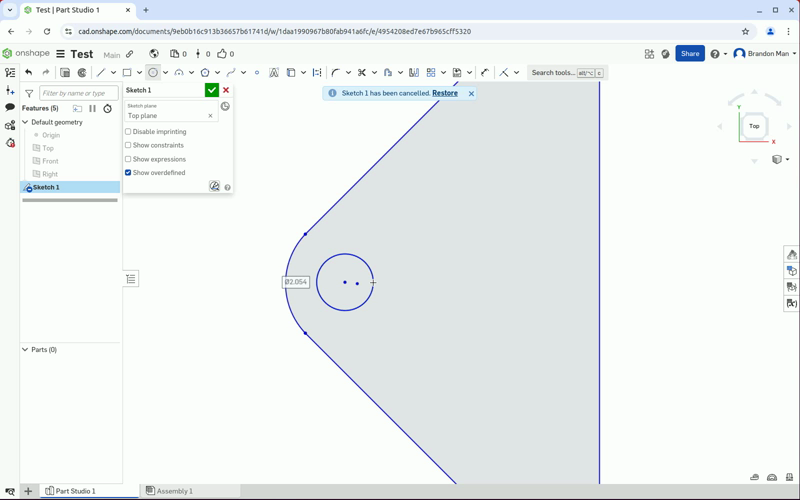
scroll(-6)
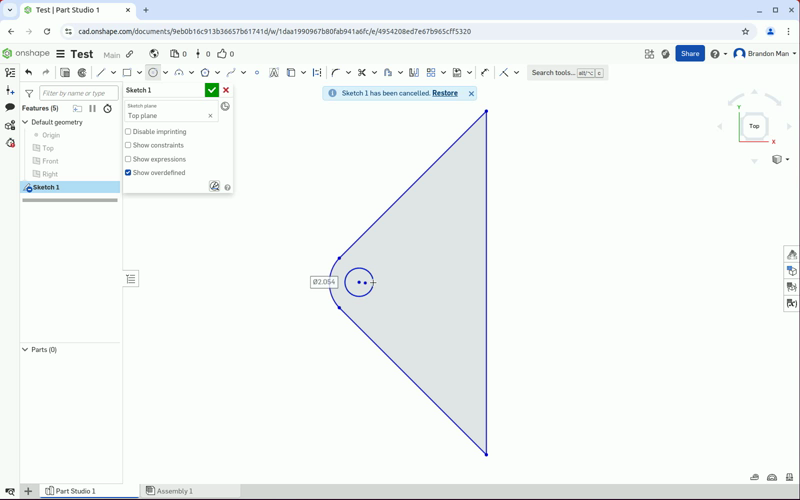
scroll(-6)
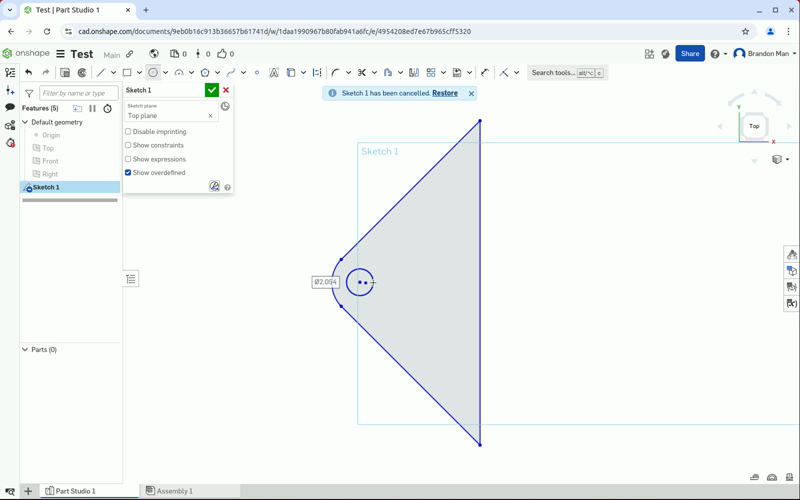
scroll(-6)
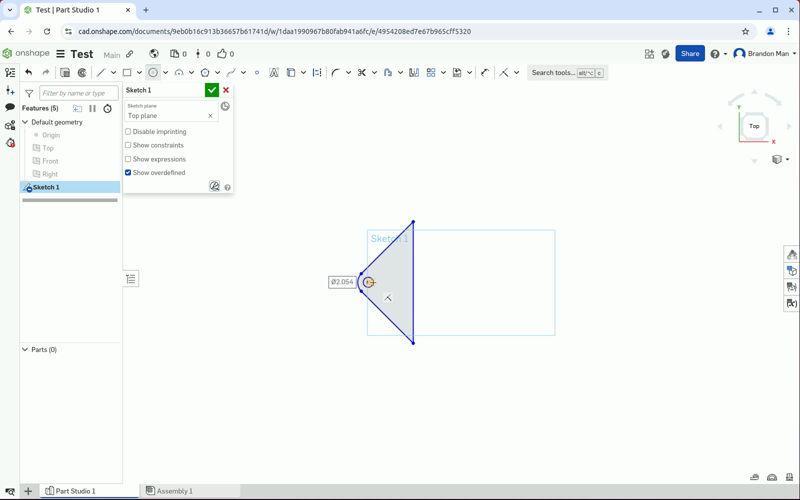
key(esc)
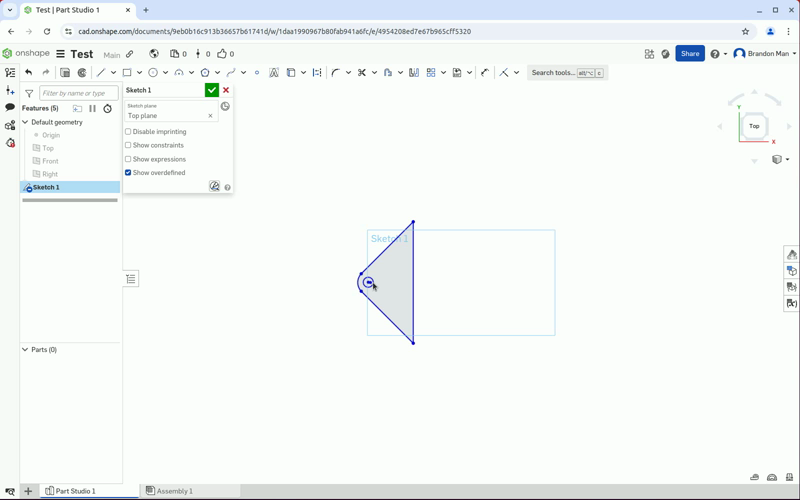
mouse_move(404, 239)
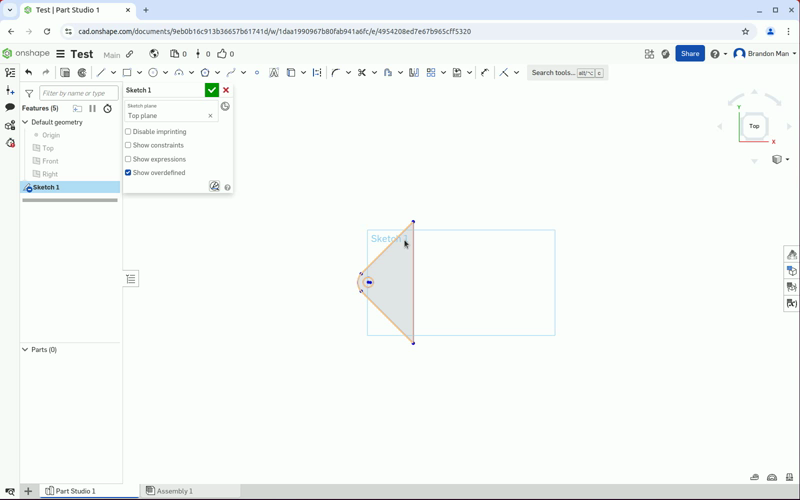
click(404, 239)
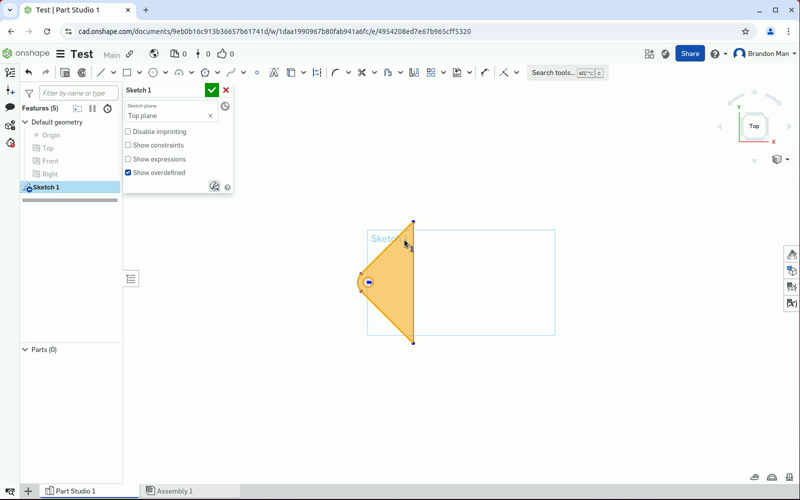
mouse_move(73, 352)
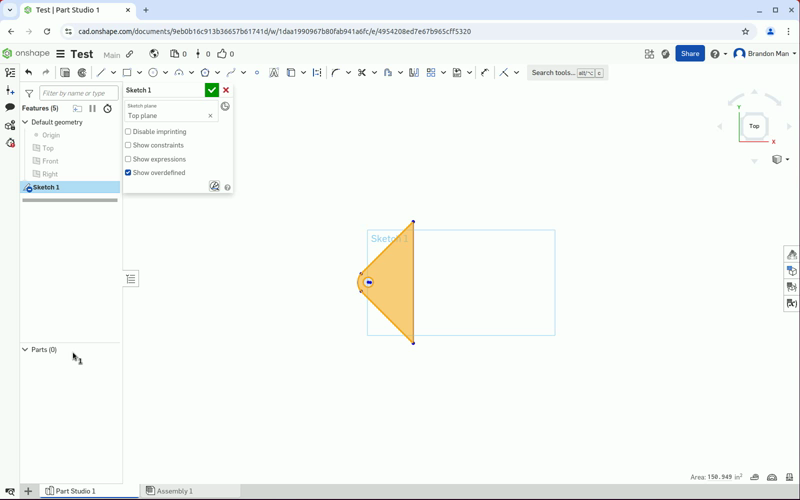
key(shift+y)
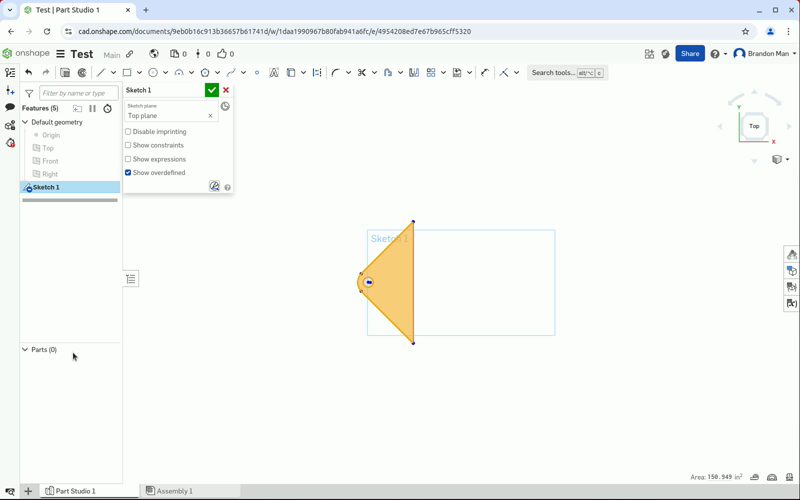
key(shift+e)
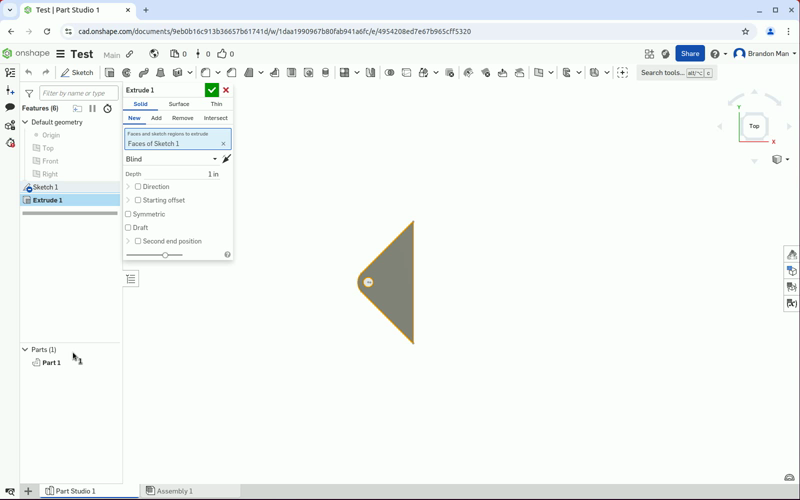
mouse_move(143, 106)
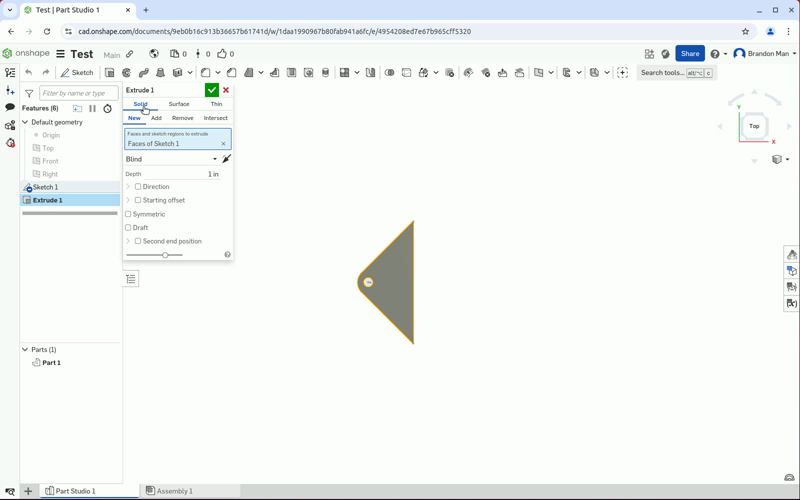
click(143, 106)
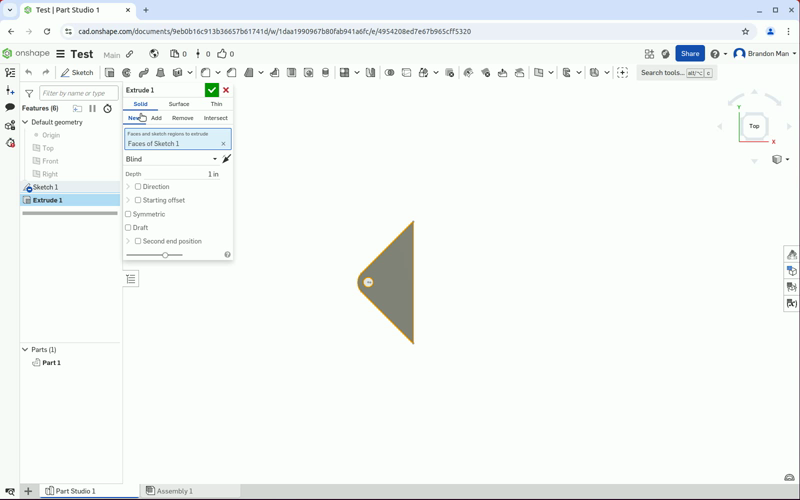
mouse_move(137, 120)
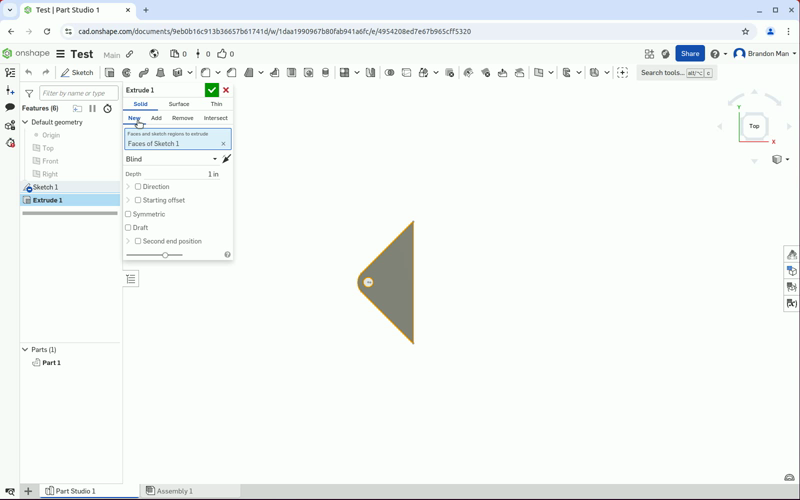
click(137, 120)
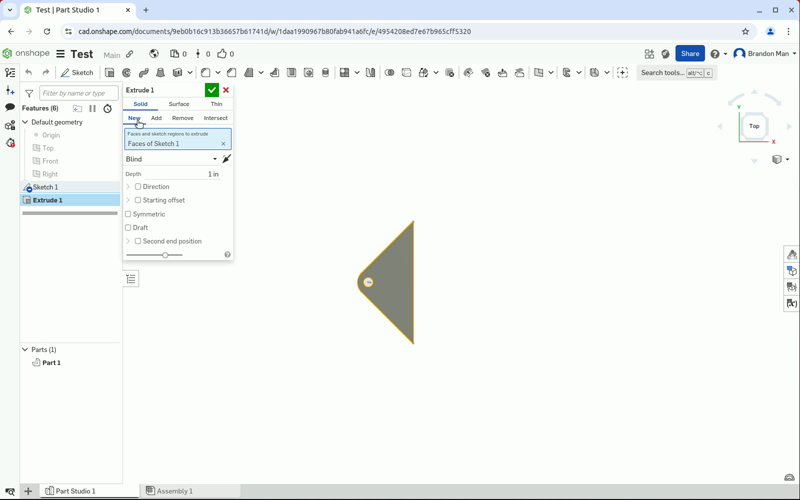
key(tab, 4)
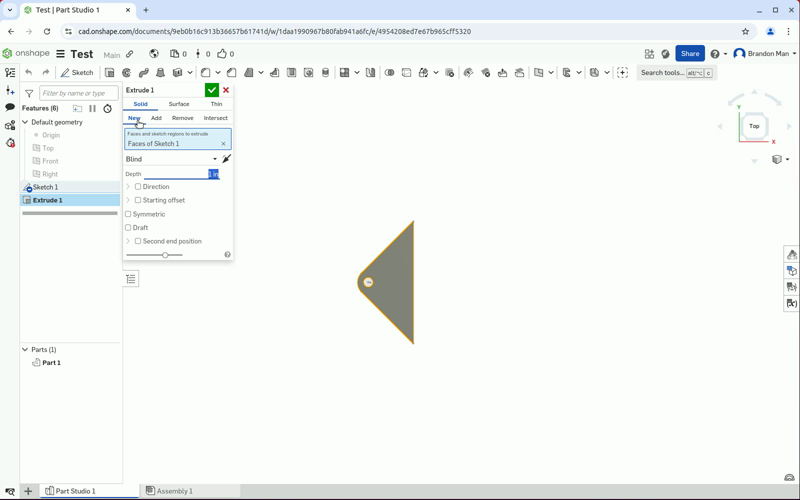
text(0.963)
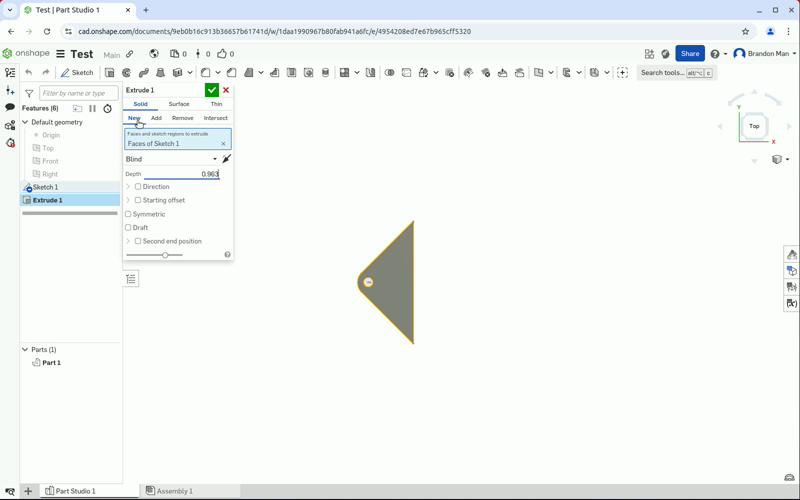
key(enter)
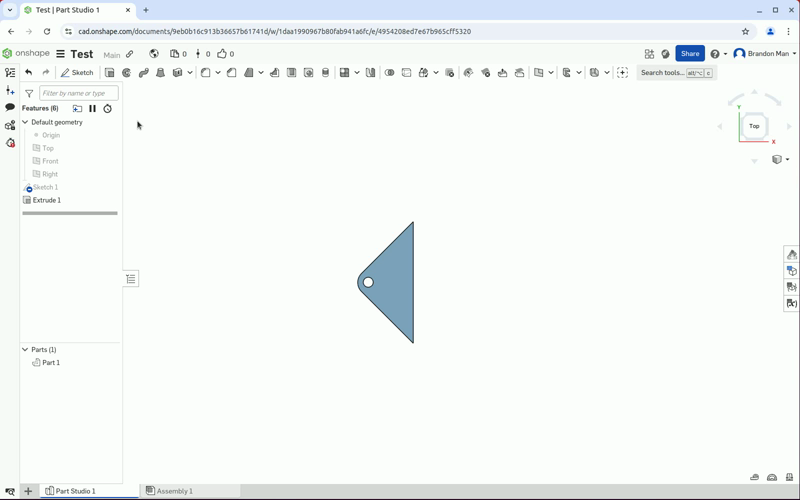
key(shift+h)
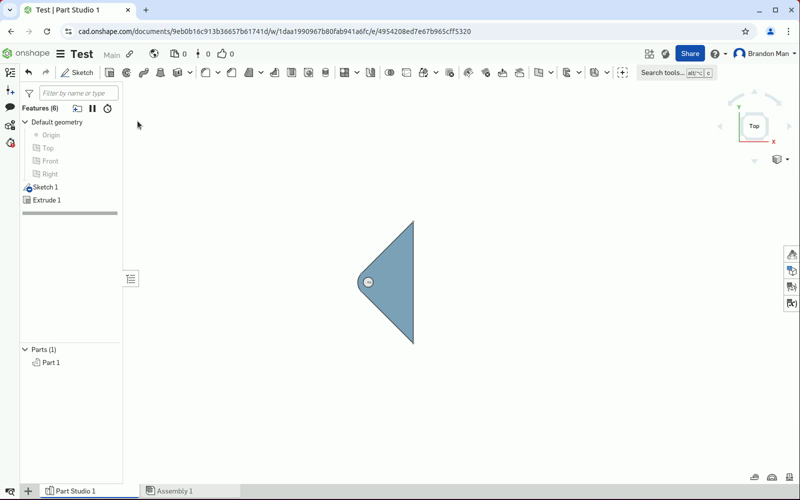
key(shift+h)
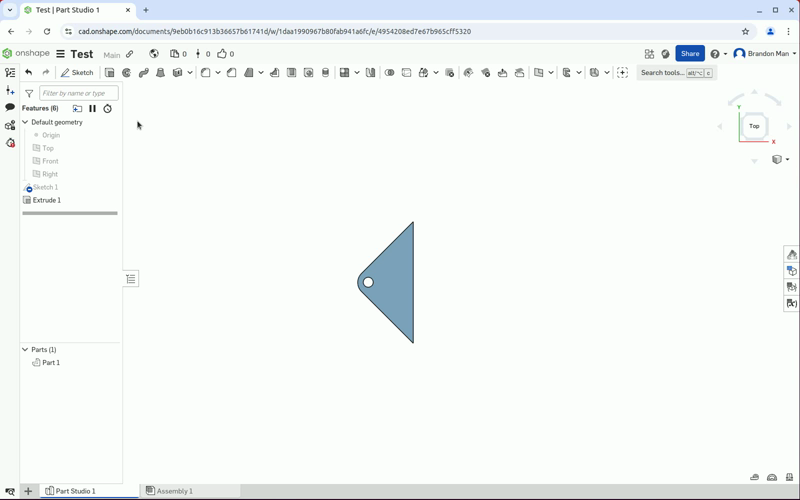
mouse_move(73, 189)
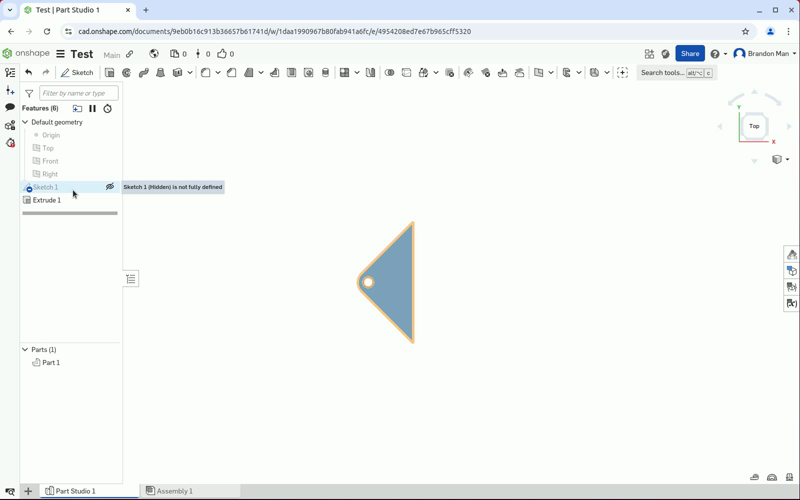
click(73, 189)
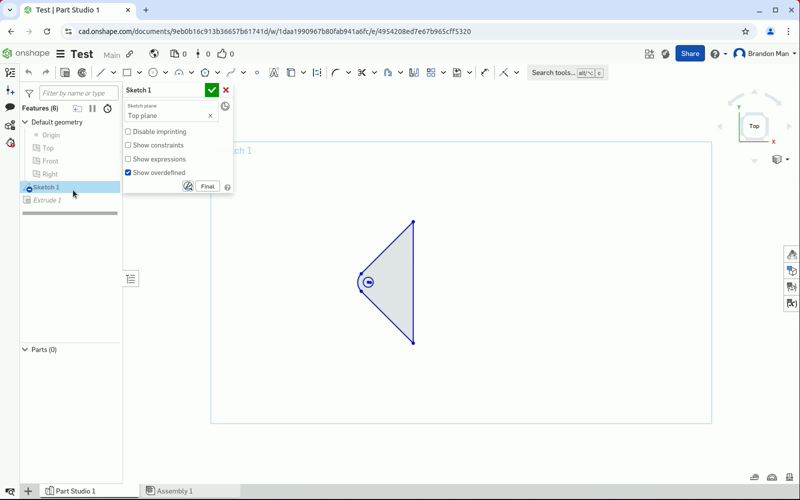
mouse_move(229, 92)
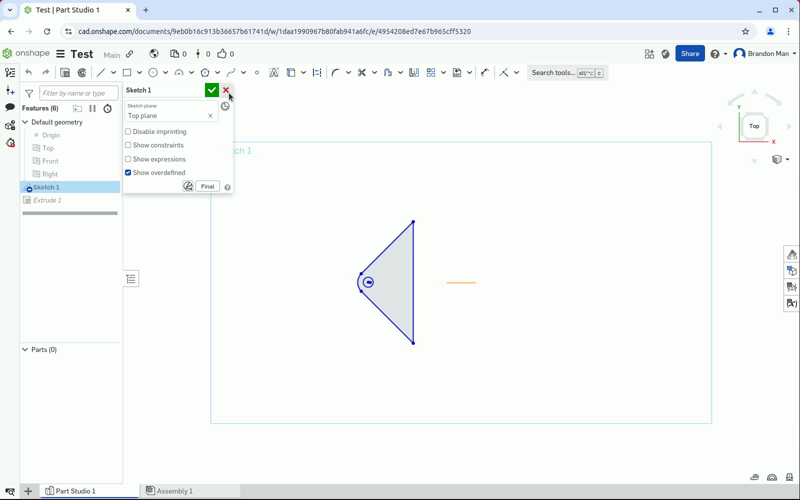
click(229, 92)
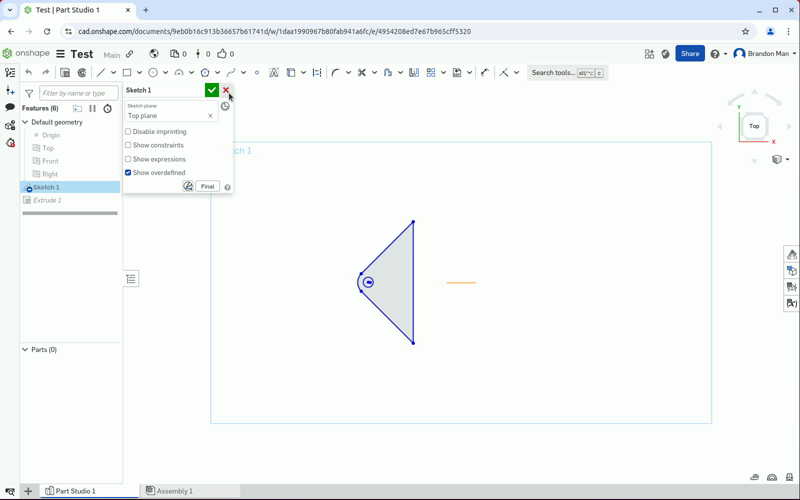
key(shift+s)
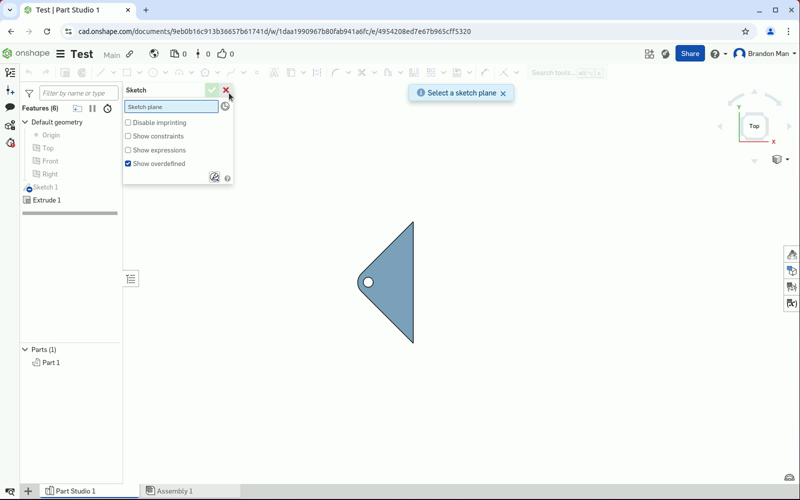
mouse_move(73, 150)
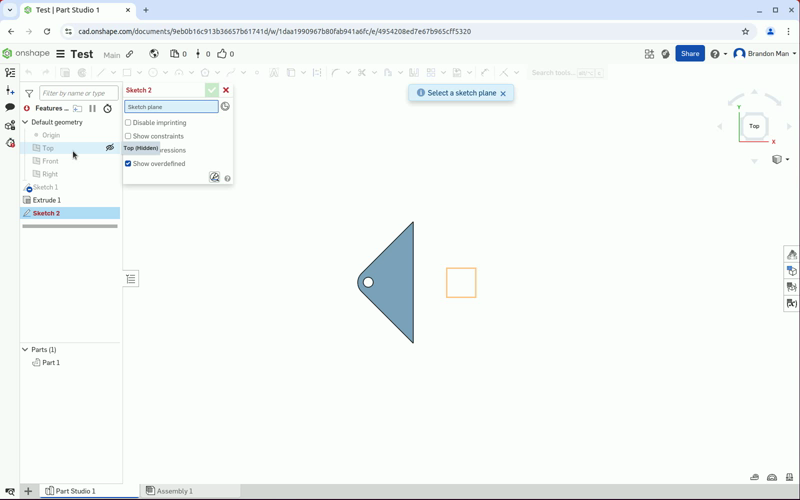
click(73, 150)
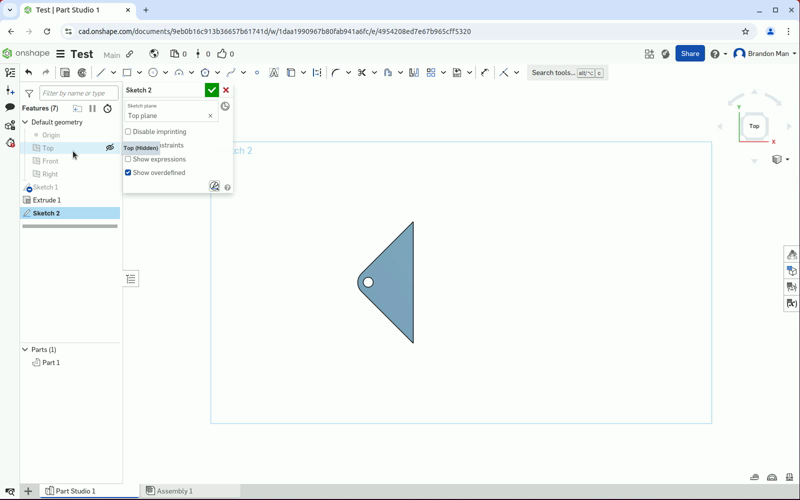
mouse_move(73, 352)
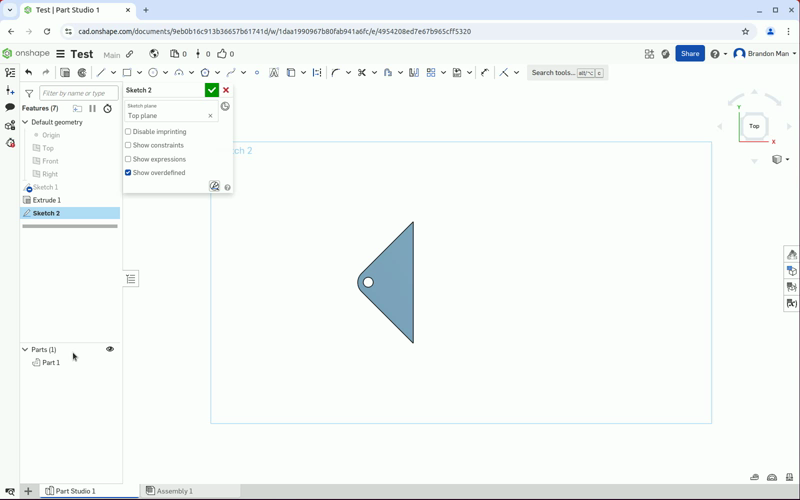
key(y)
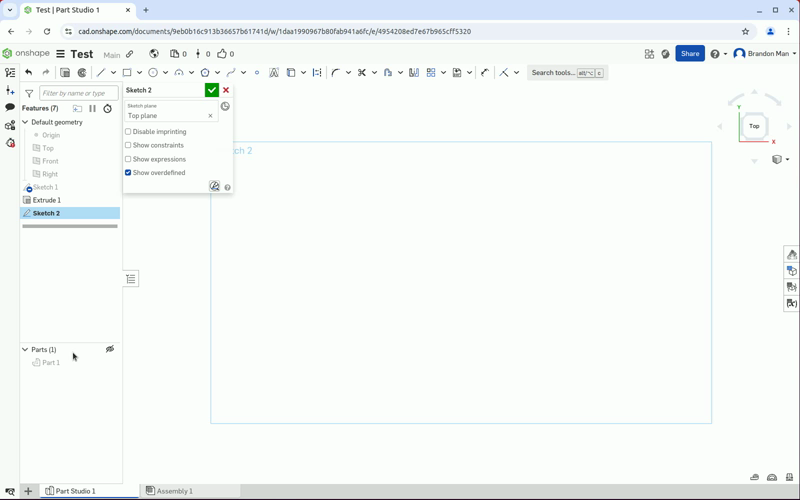
key(l)
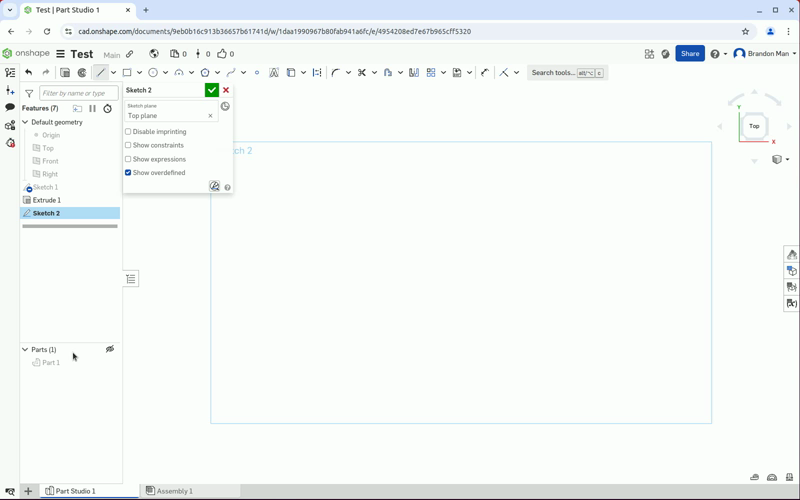
key_down(shift)
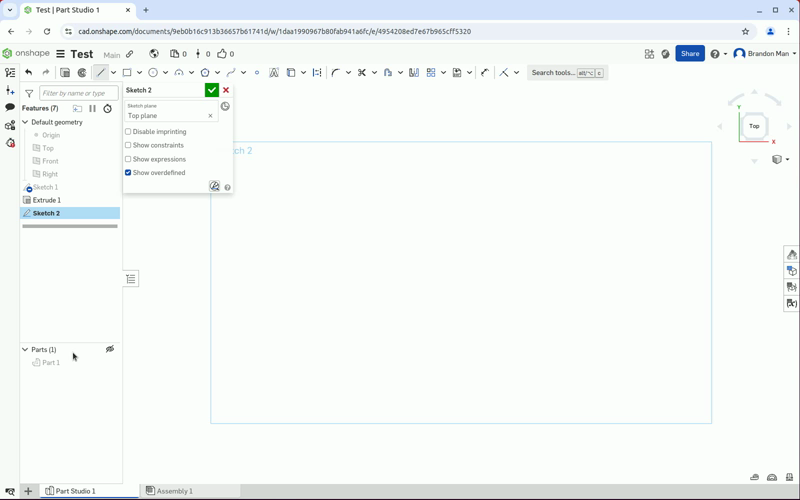
mouse_move(412, 342)
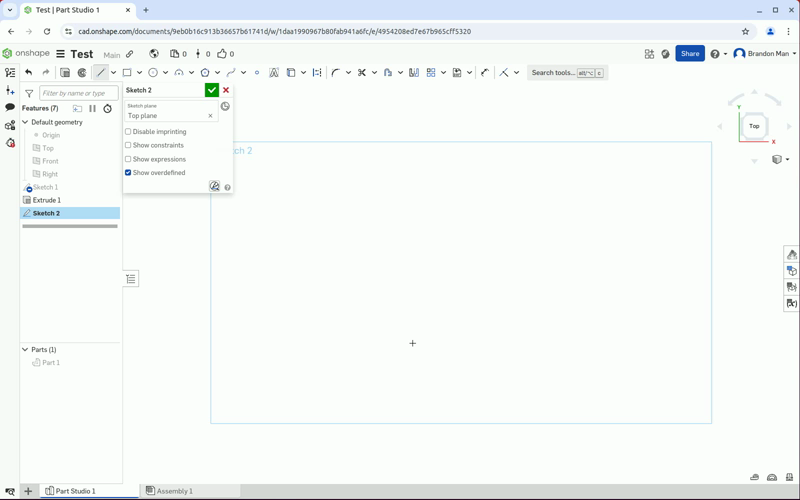
click(412, 342)
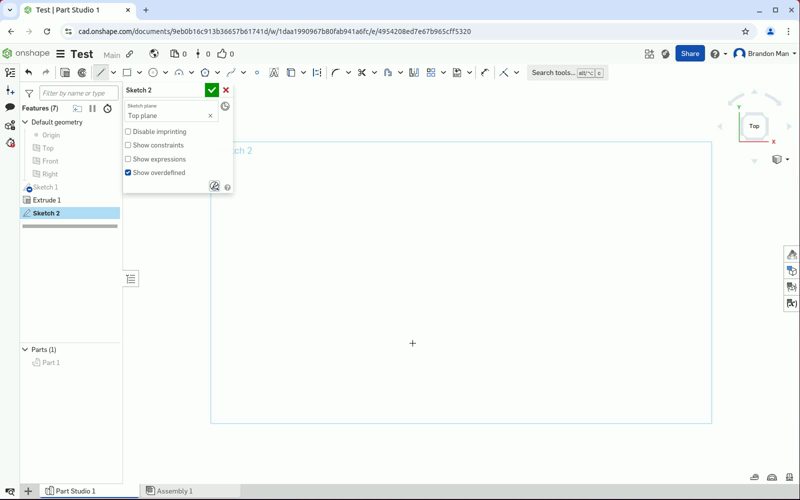
key_up(shift)
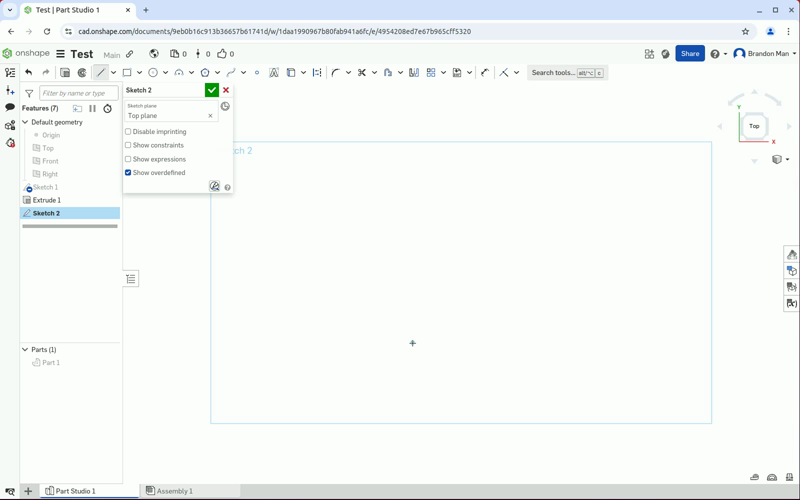
key_down(shift)
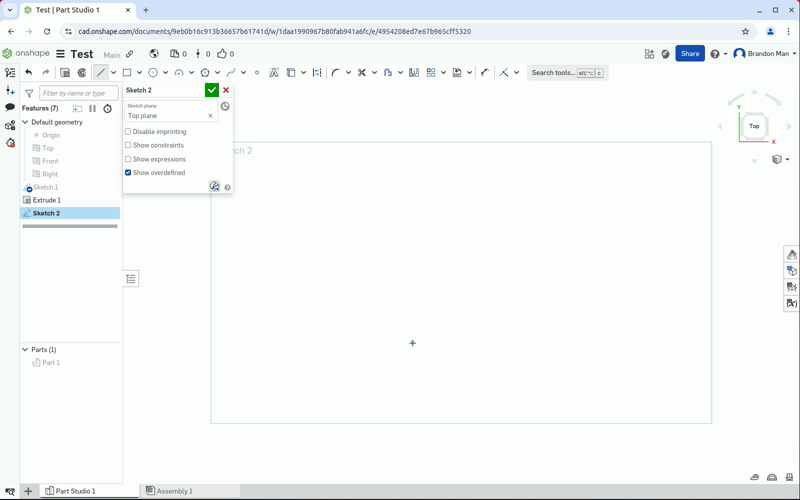
mouse_move(572, 342)
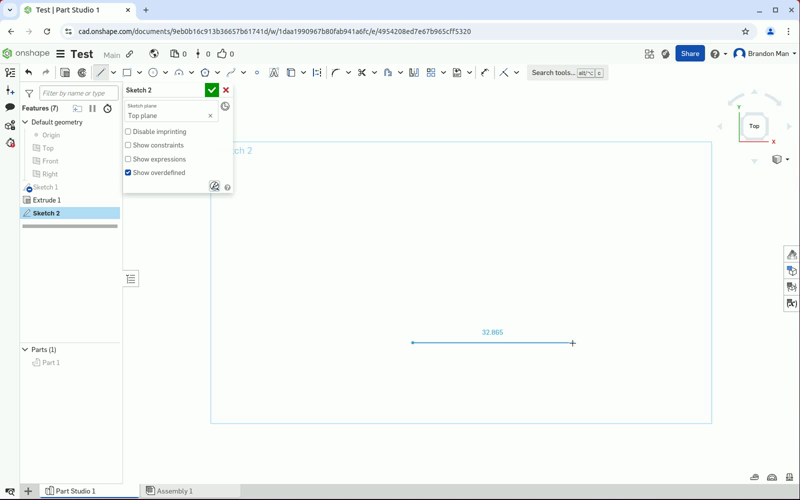
click(572, 342)
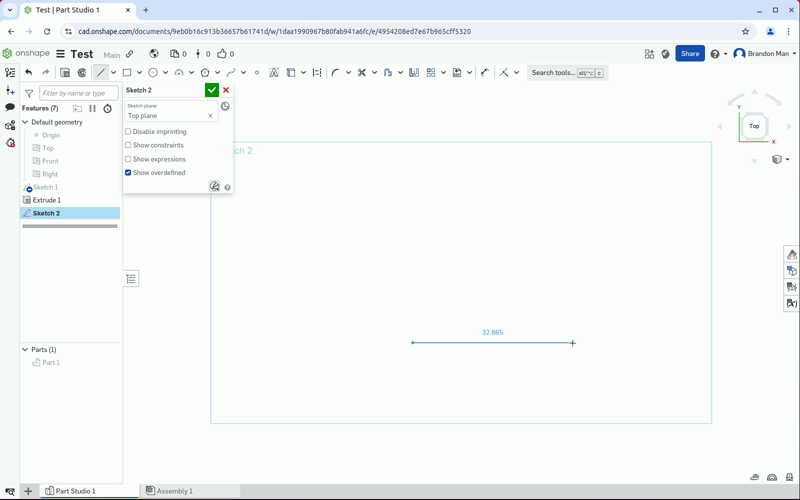
key_up(shift)
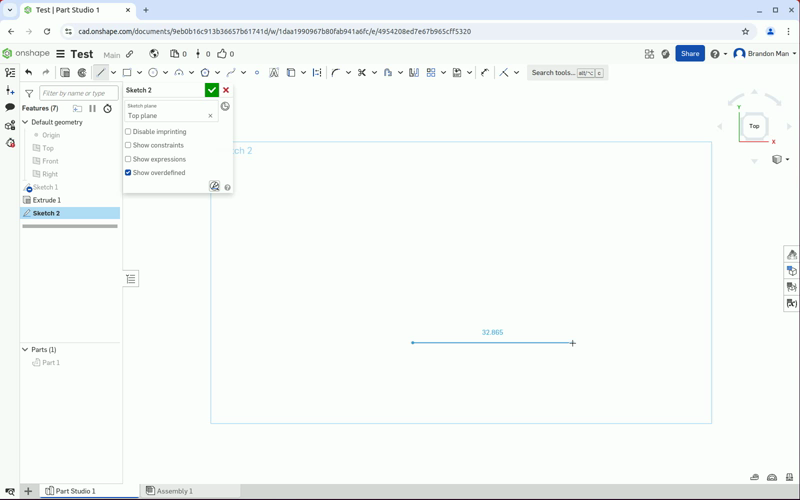
key_down(shift)
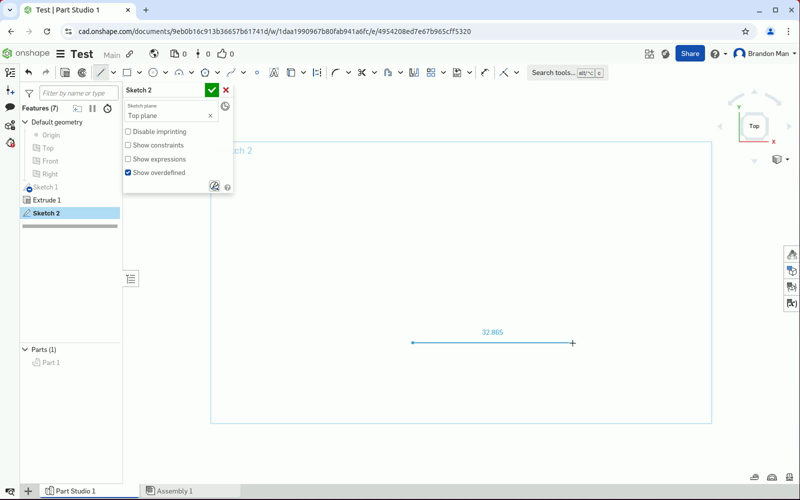
mouse_move(572, 222)
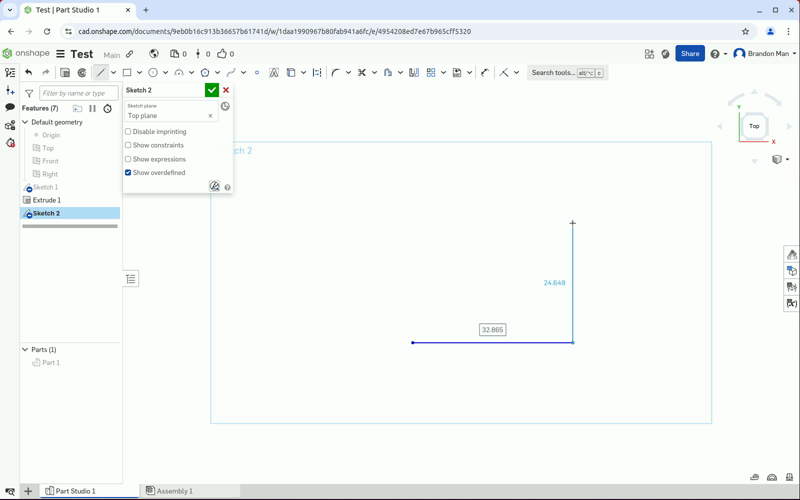
click(572, 222)
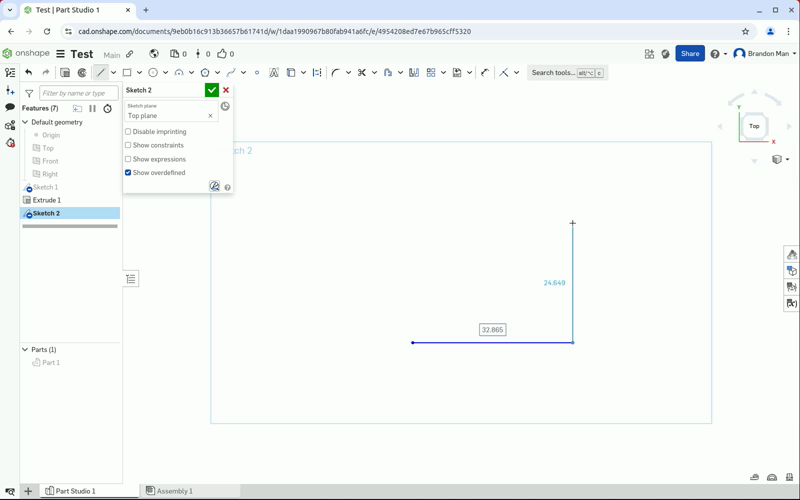
key_up(shift)
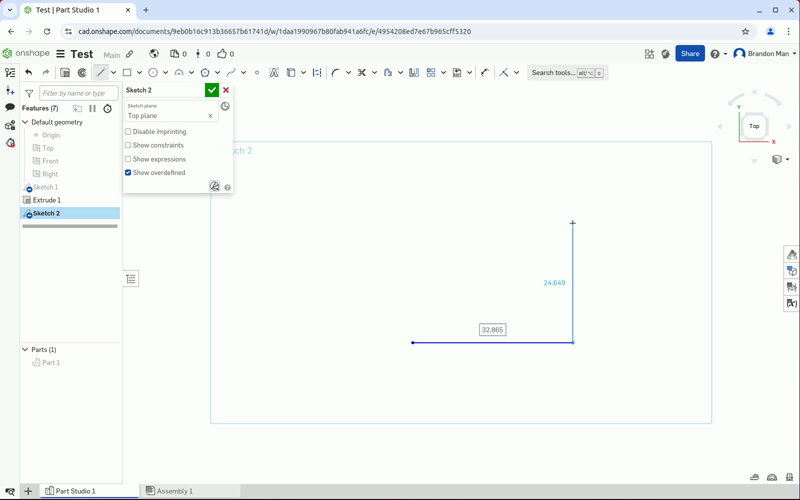
key_down(shift)
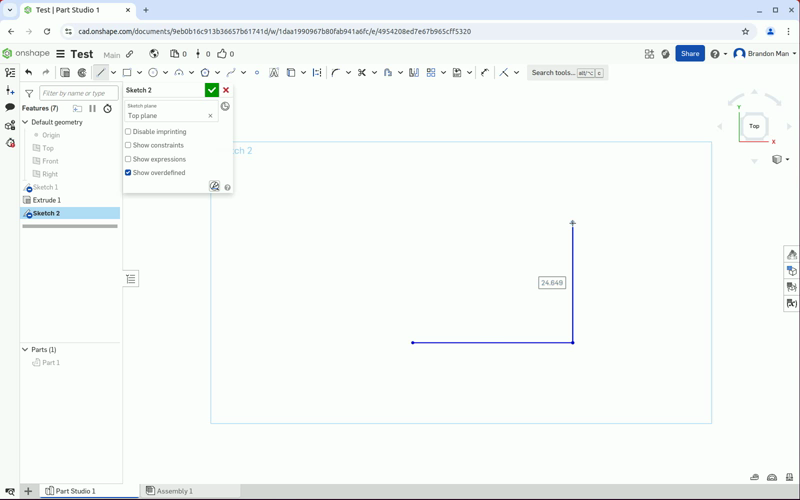
mouse_move(412, 222)
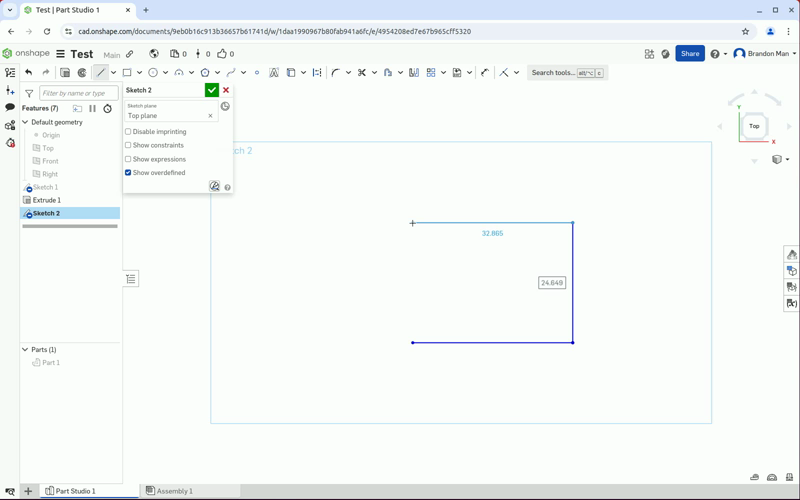
click(412, 222)
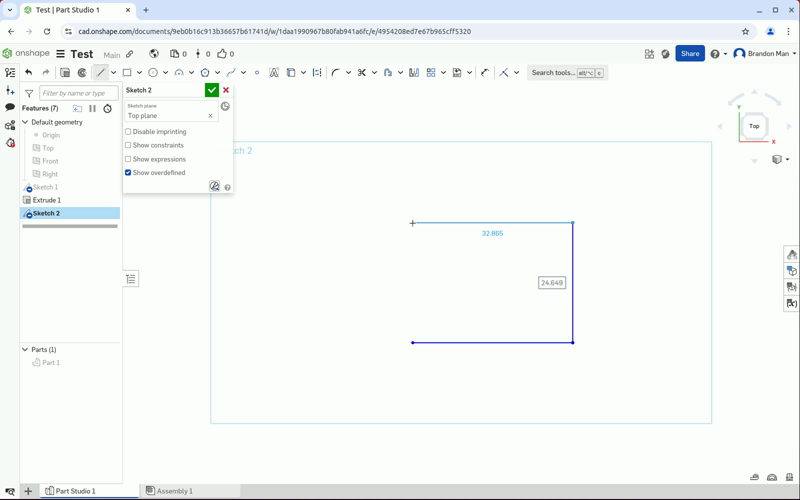
key_up(shift)
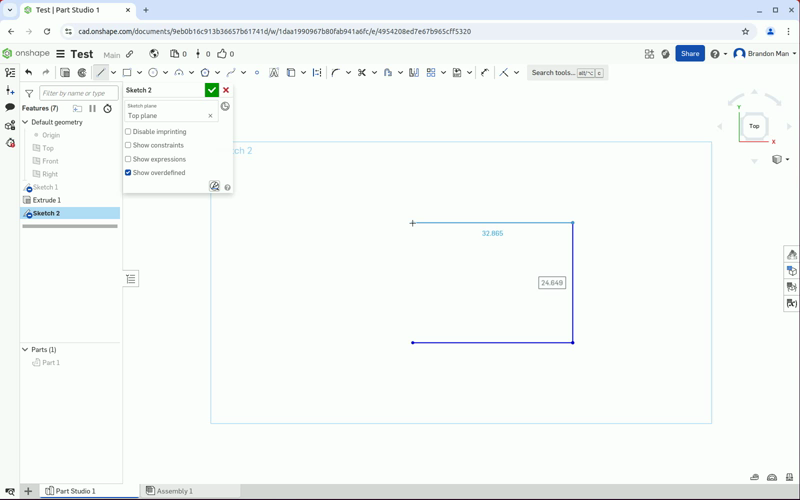
key_down(shift)
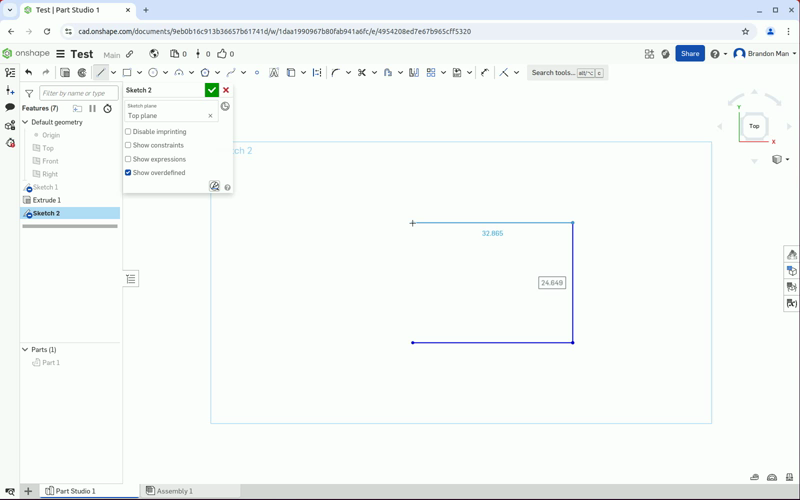
mouse_move(412, 342)
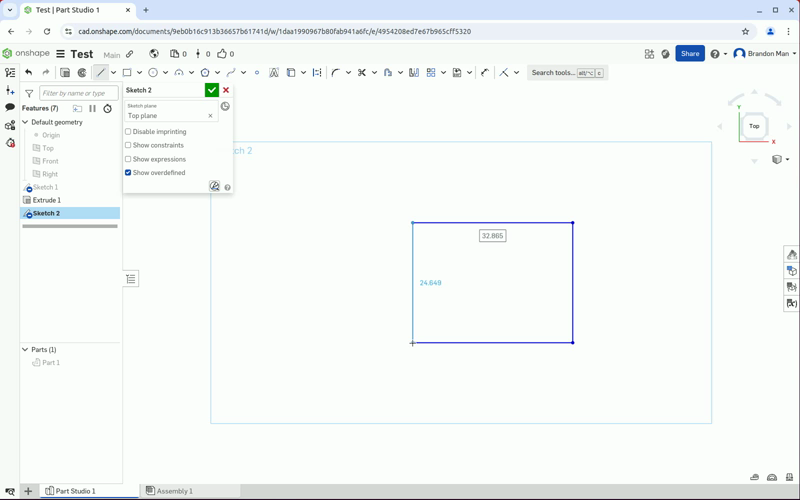
key_up(shift)
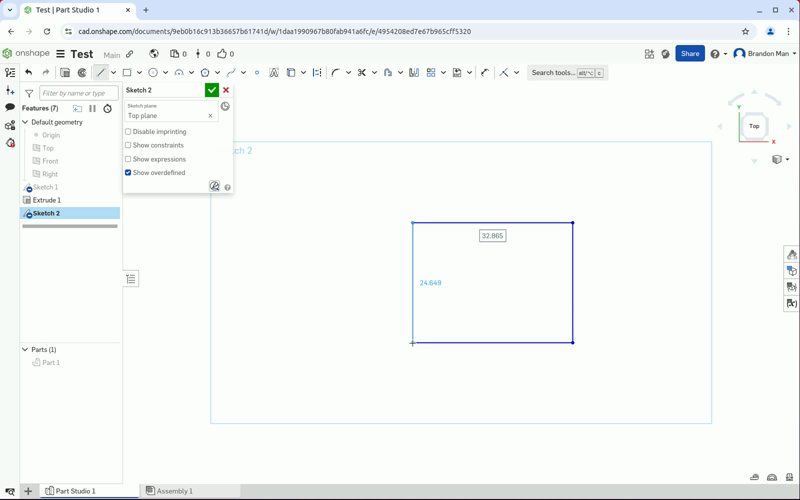
click(412, 342)
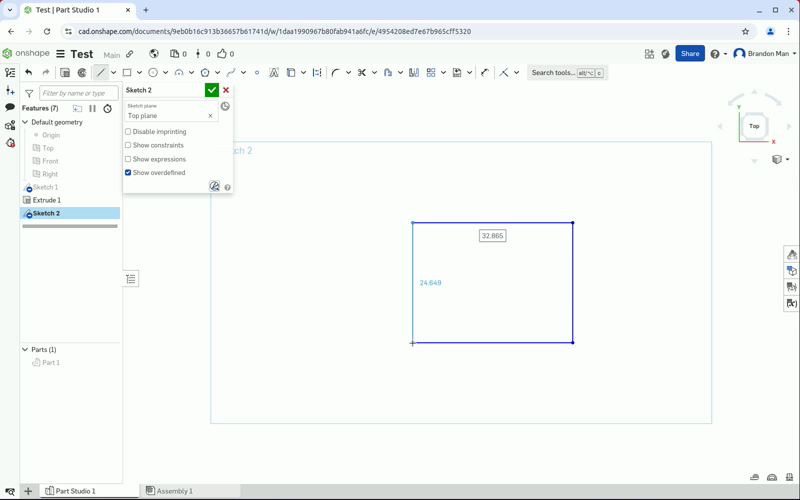
key(esc)
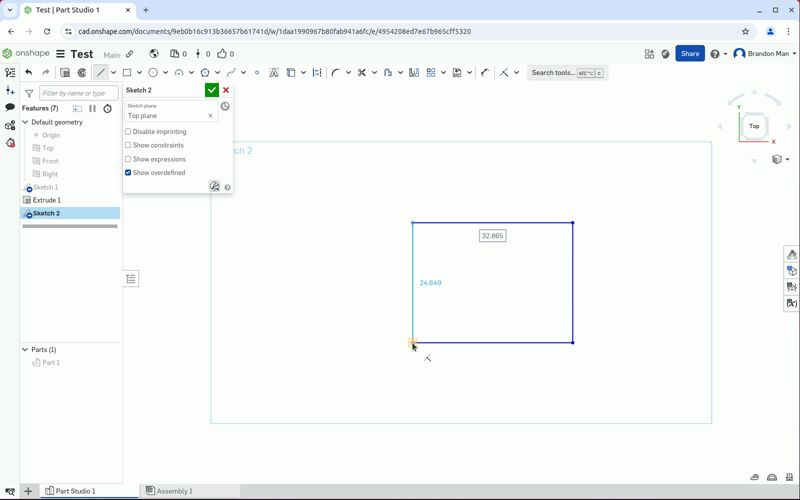
mouse_move(480, 308)
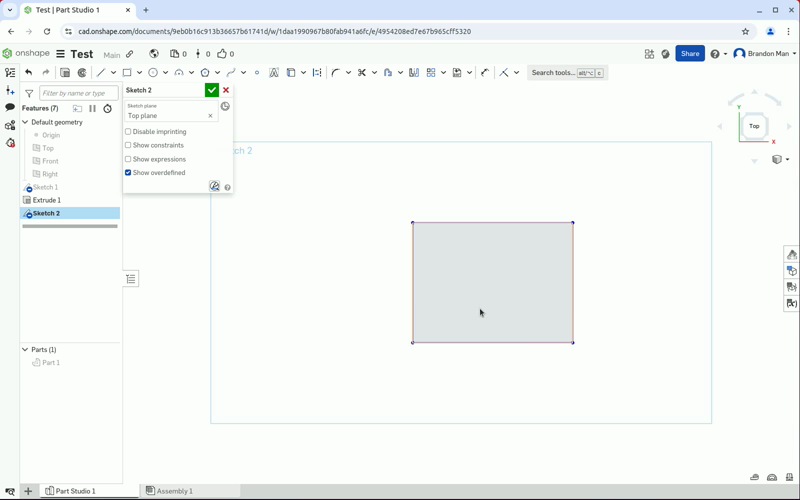
click(480, 308)
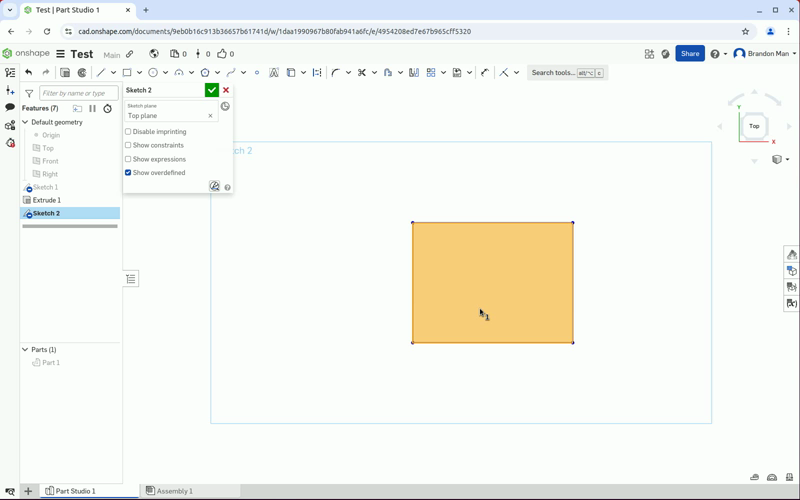
mouse_move(73, 352)
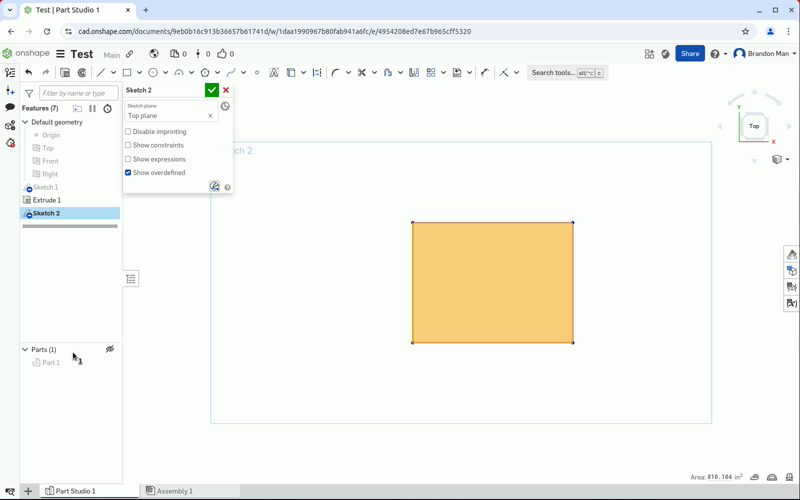
key(shift+y)
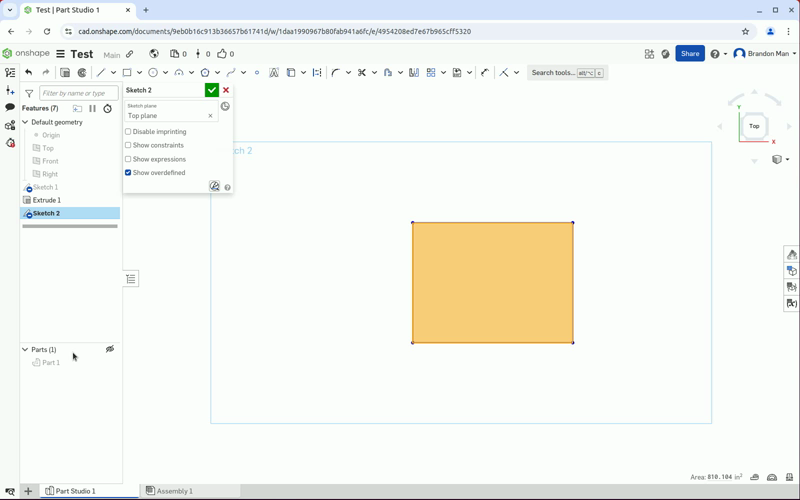
key(shift+e)
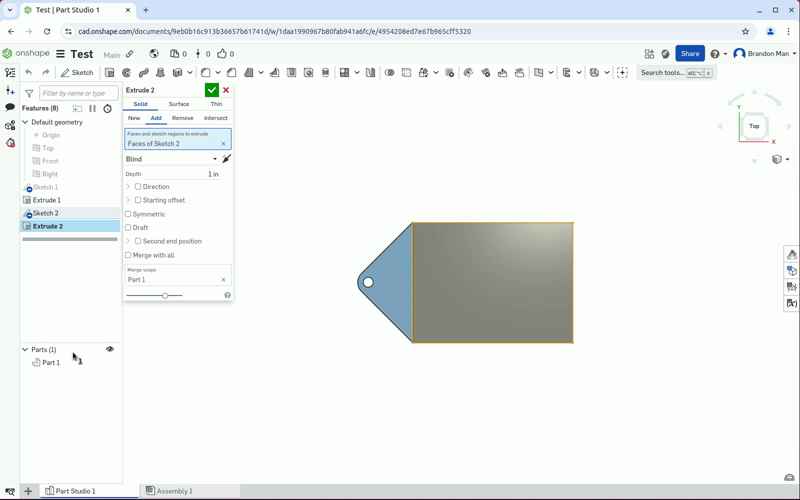
mouse_move(143, 106)
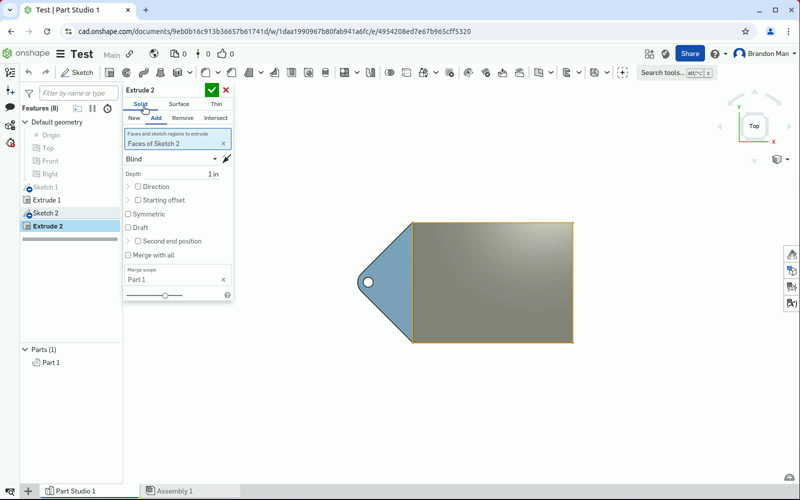
click(143, 106)
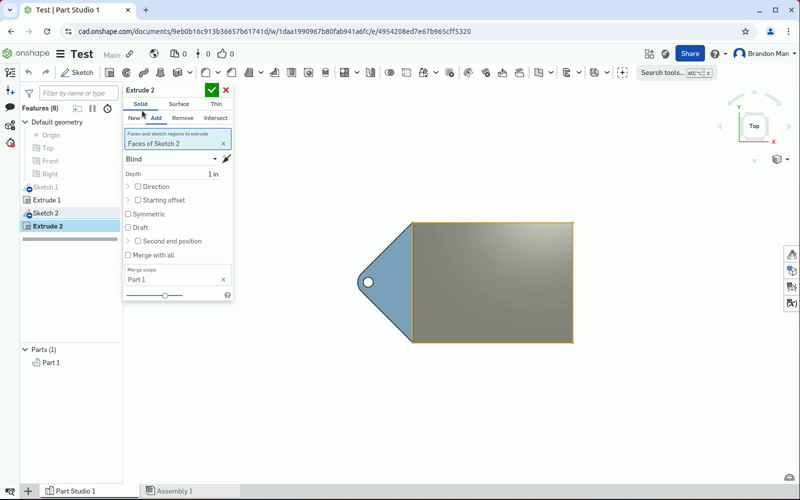
mouse_move(137, 120)
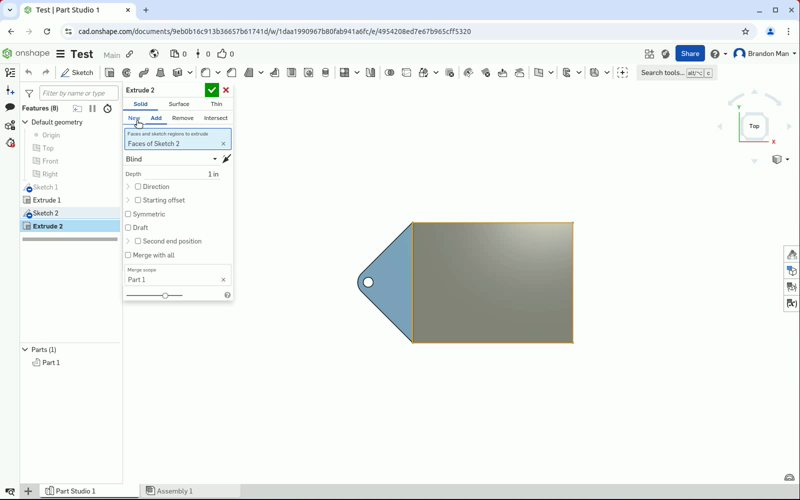
click(137, 120)
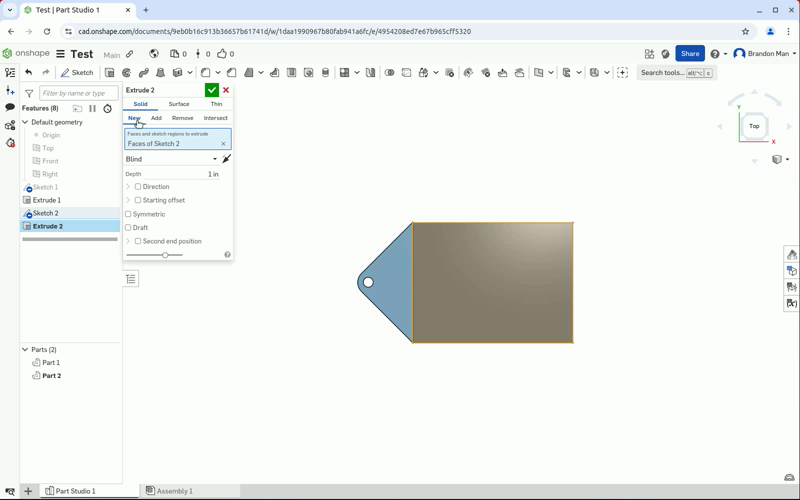
key(tab, 4)
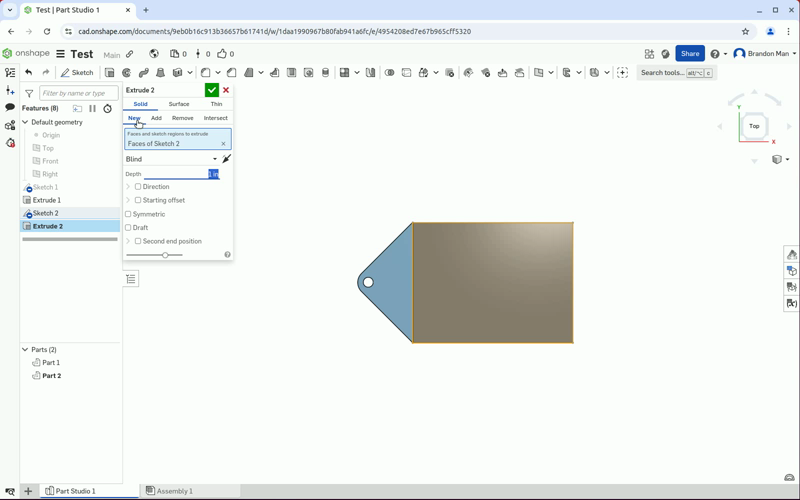
text(0.963)
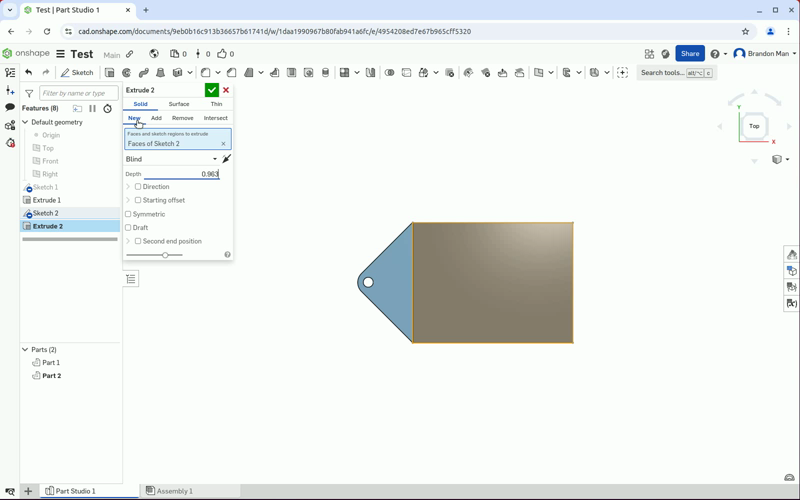
key(enter)
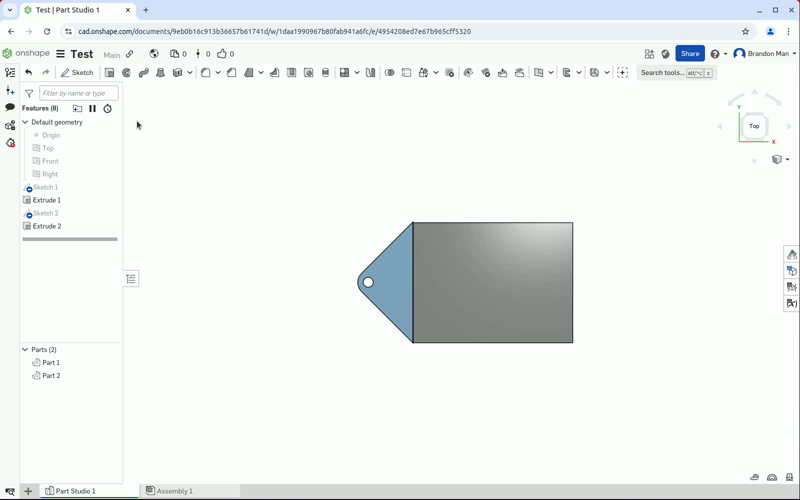
key(shift+h)
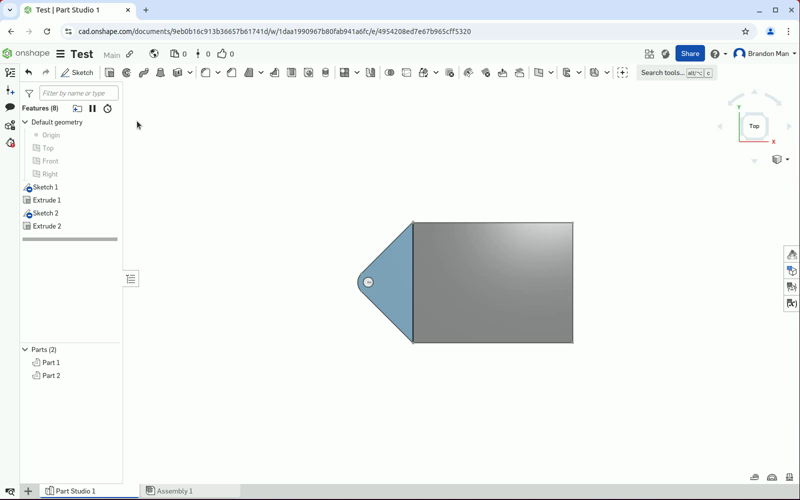
key(shift+h)
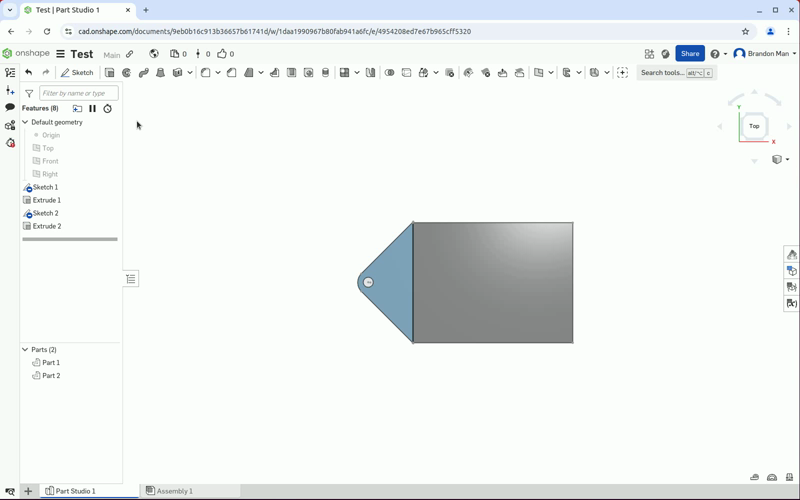
key(shift+7)
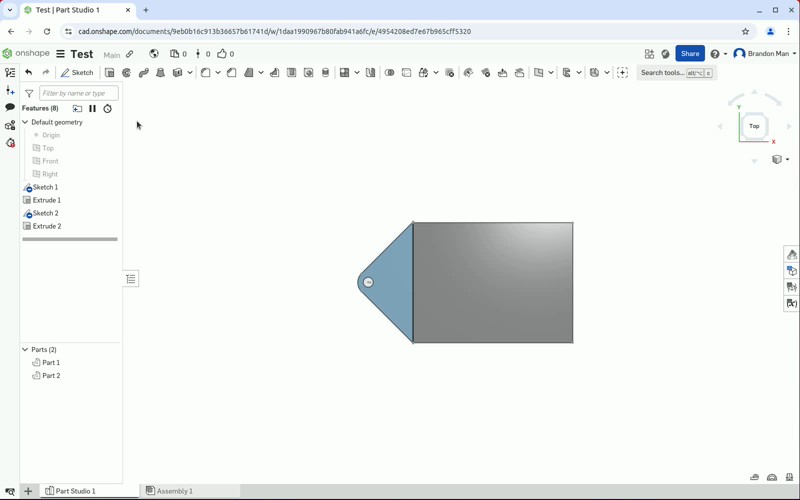
key(up, 3)
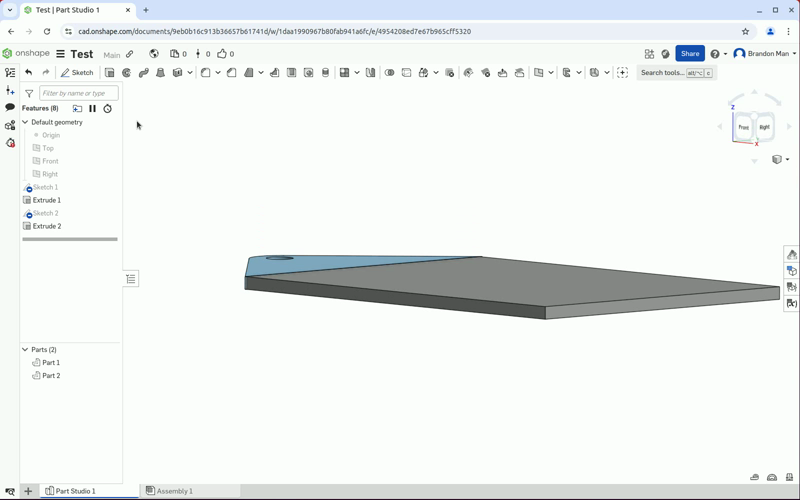
key(left, 3)
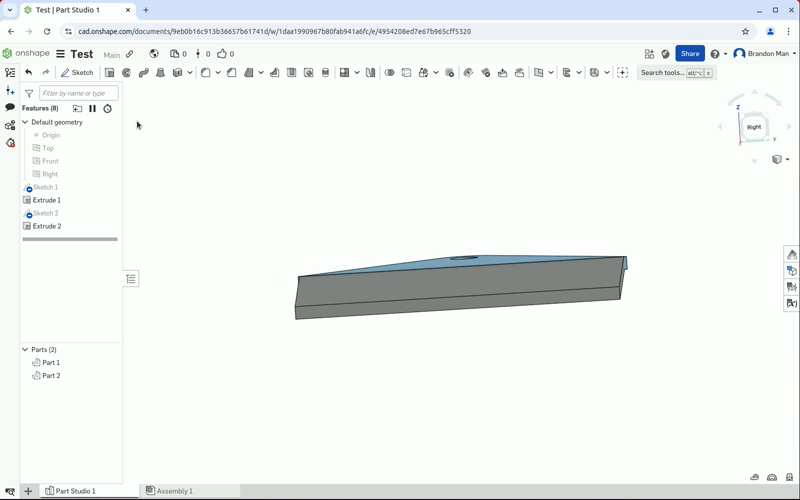
key(right, 3)
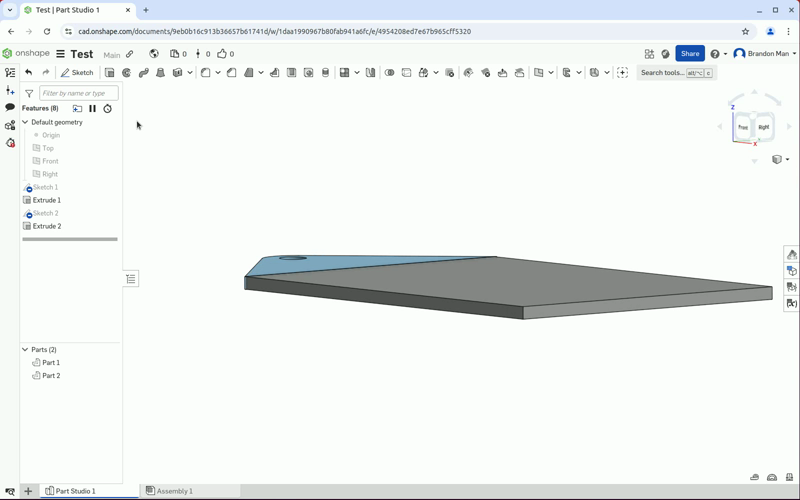
key(down, 3)
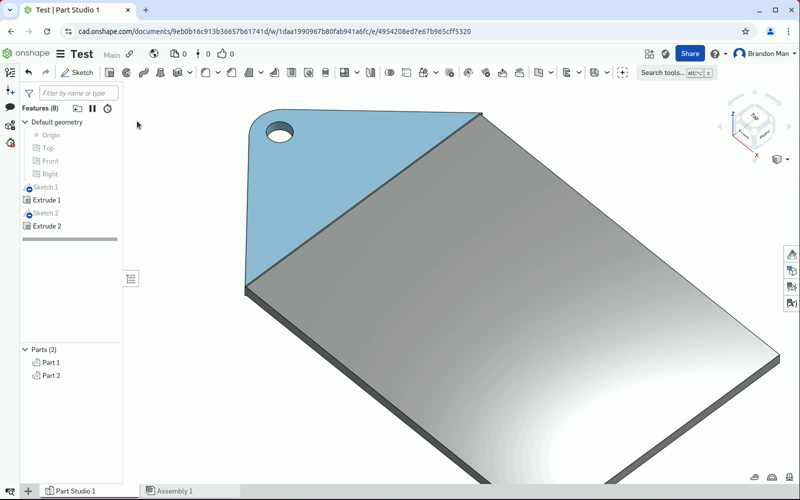
mouse_move(73, 189)
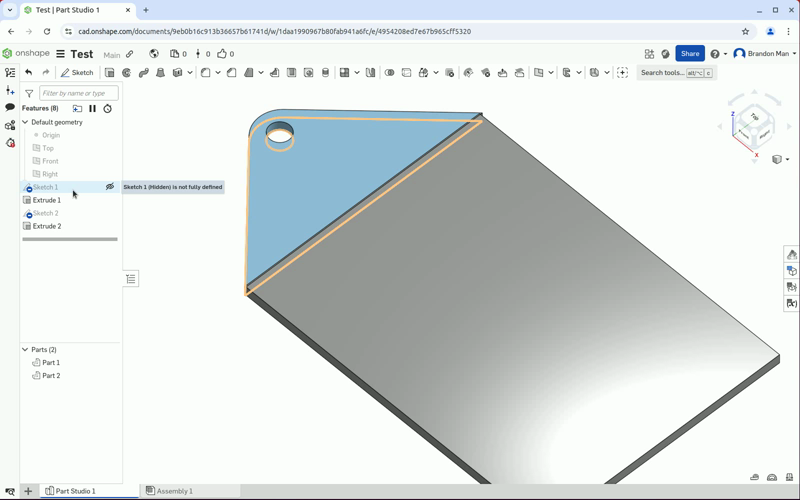
click(73, 189)